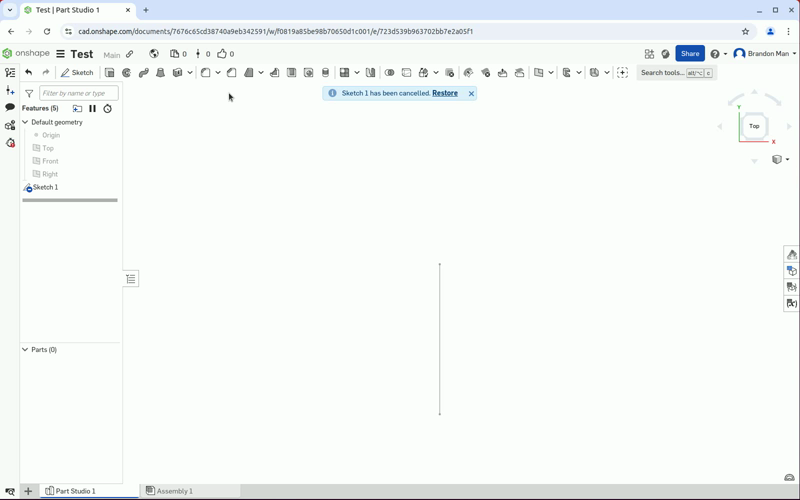
key(shift+h)
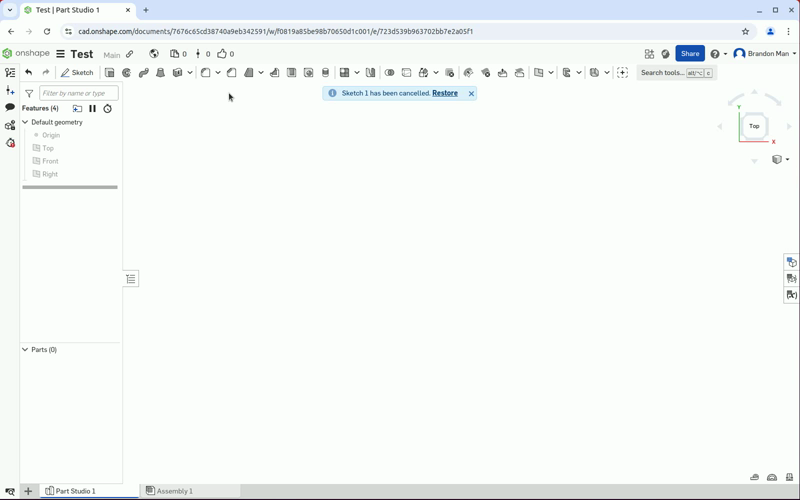
mouse_move(73, 352)
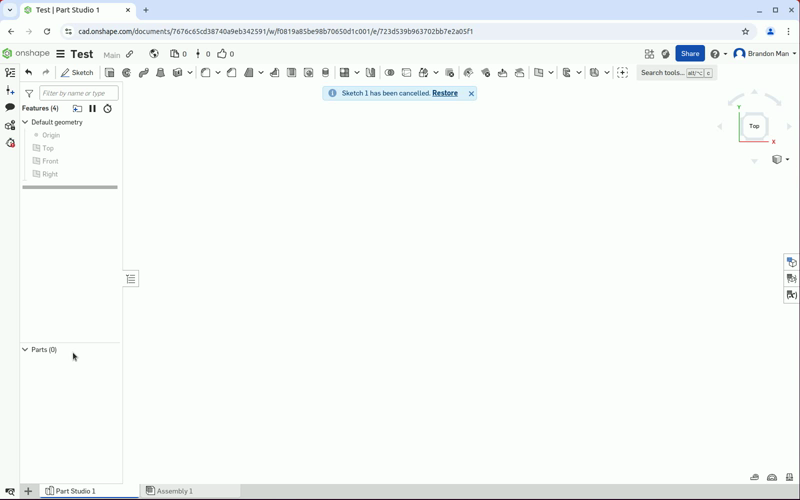
key(y)
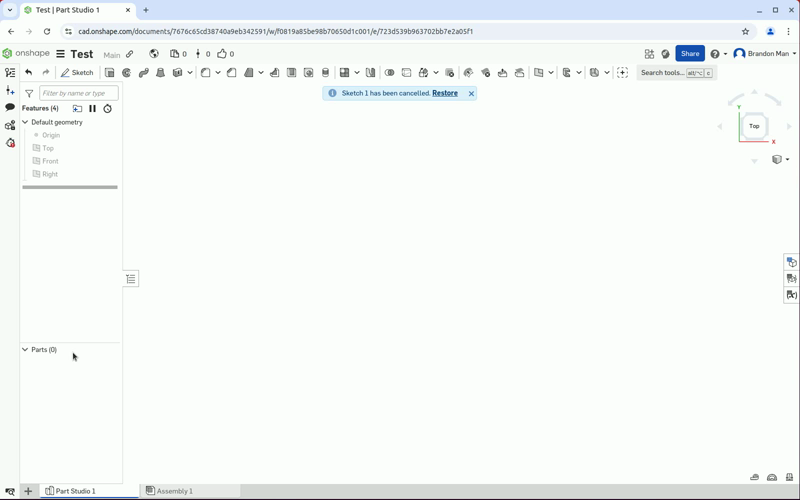
key(shift+p)
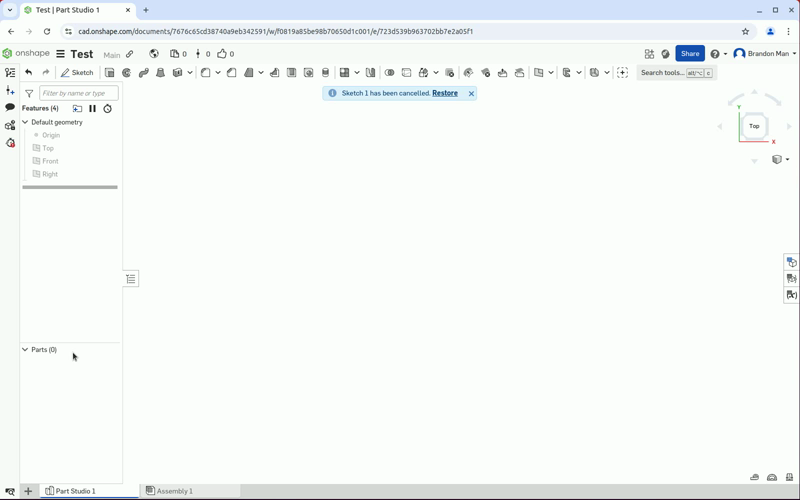
key(space)
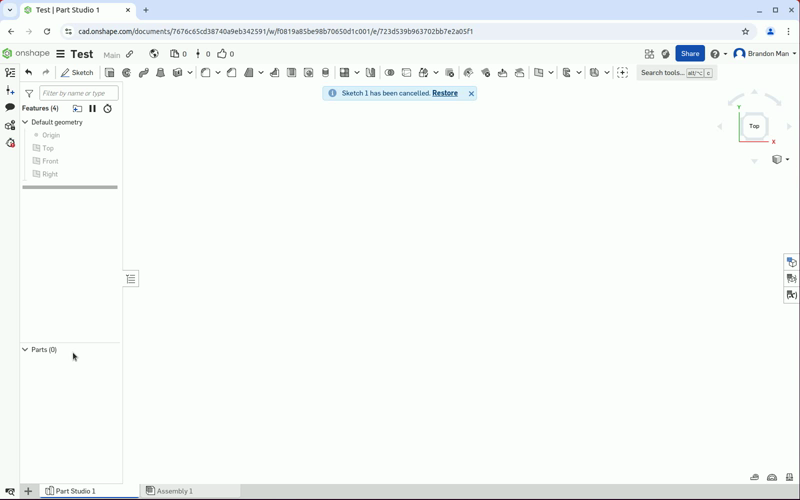
key_down(shift)
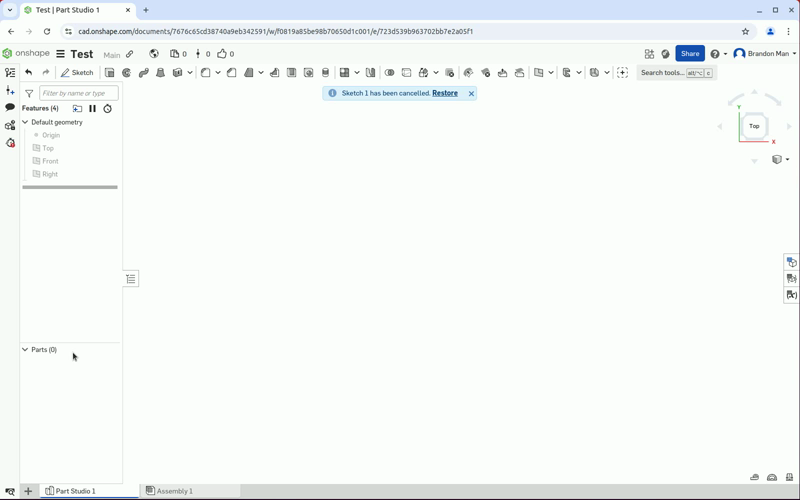
key(up)
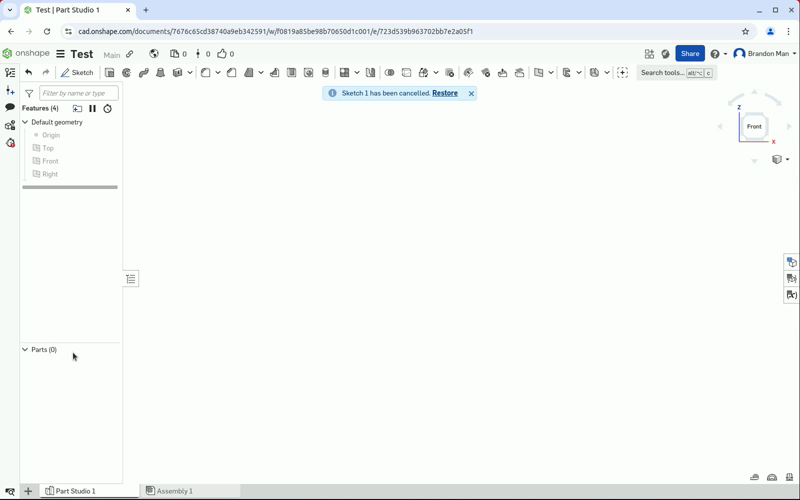
key_up(shift)
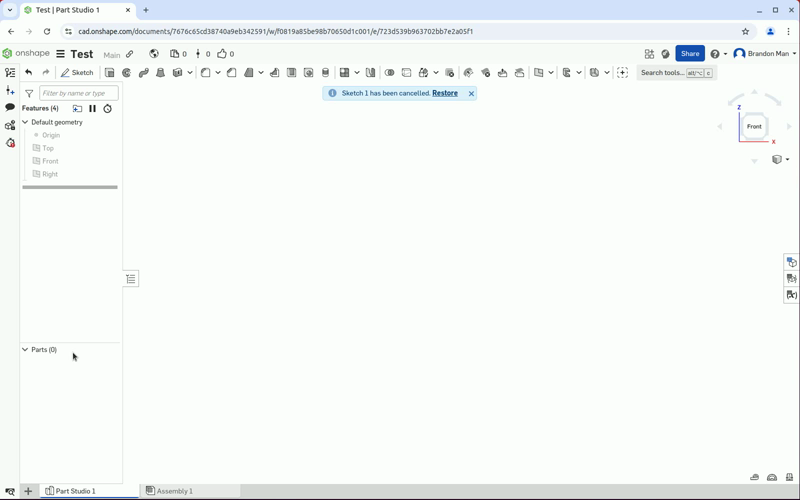
key(space)
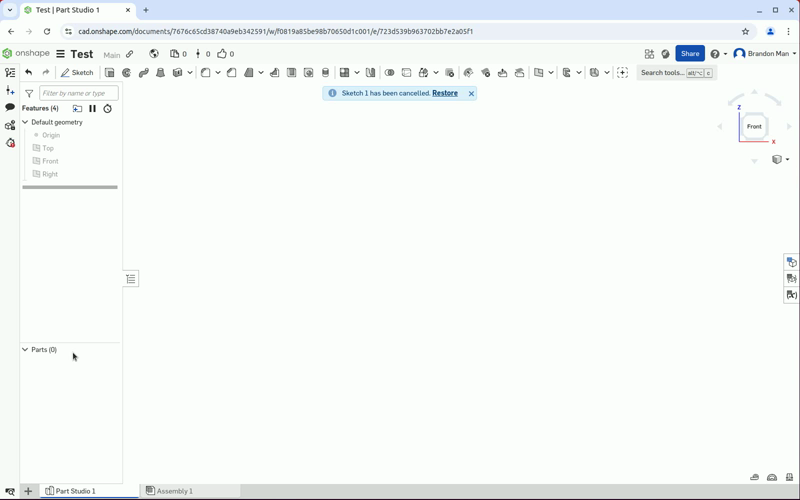
key_down(shift)
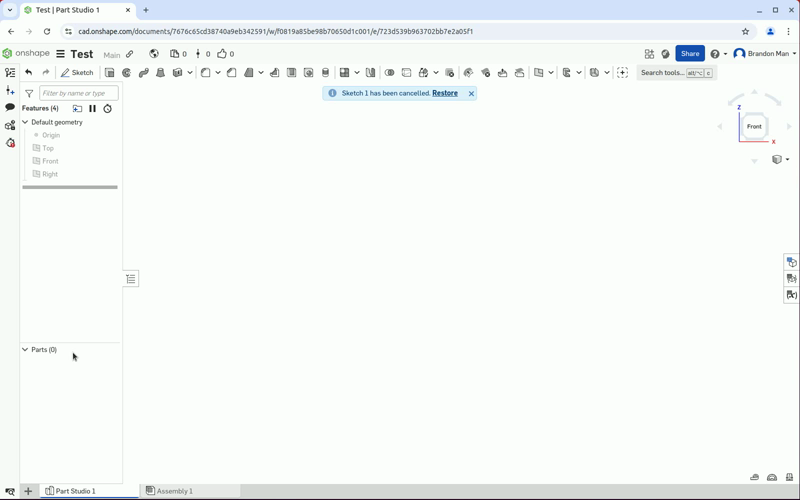
key(left)
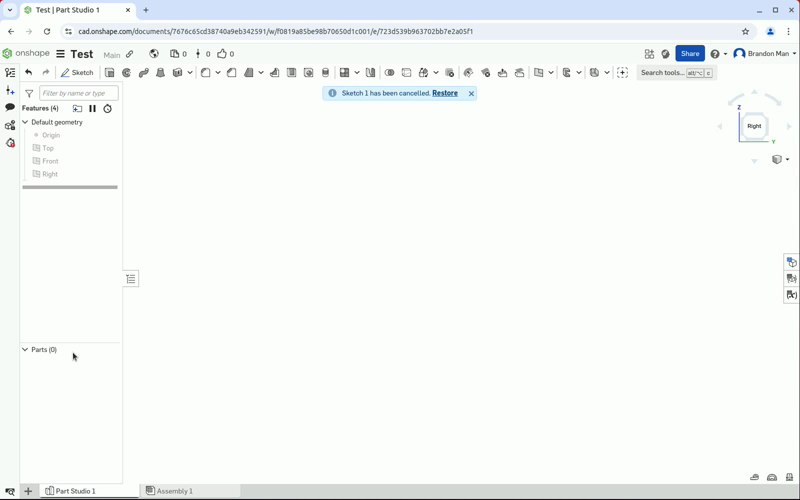
key_up(shift)
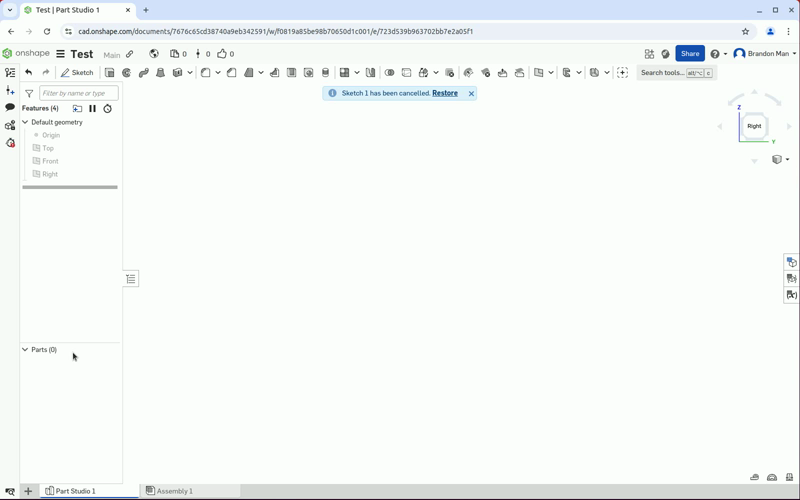
mouse_move(73, 352)
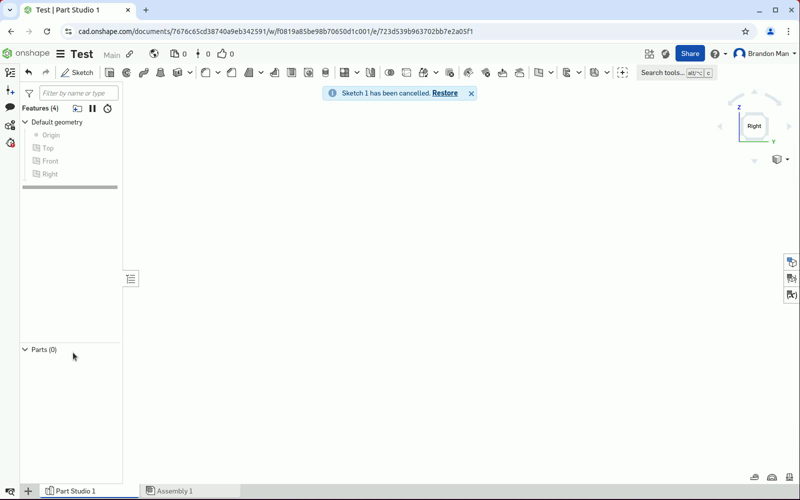
key(shift+y)
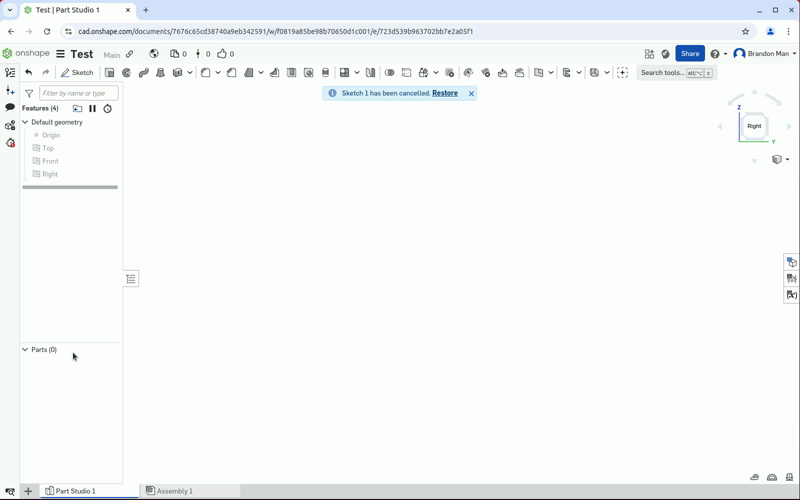
key(shift+s)
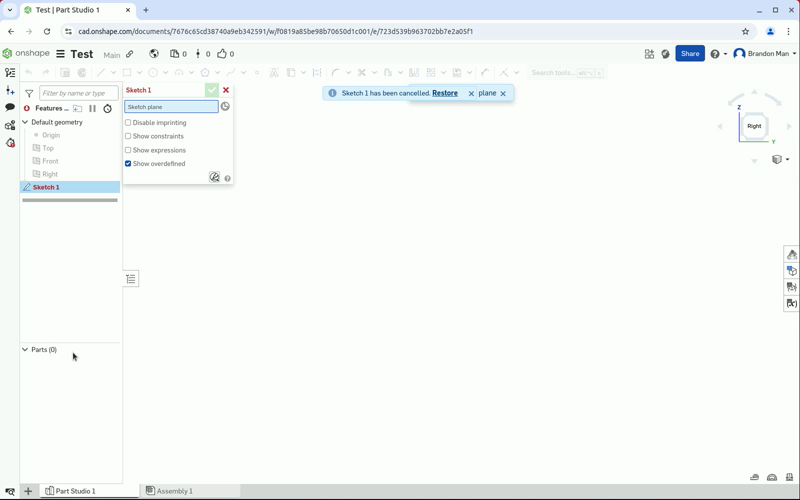
mouse_move(73, 176)
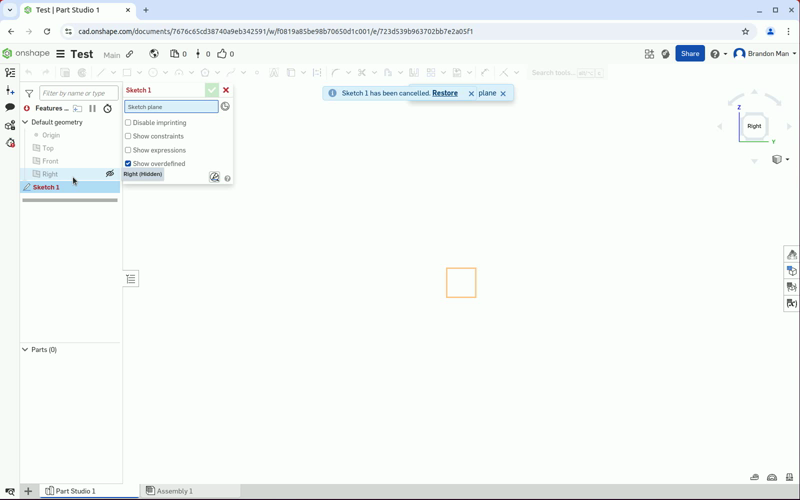
click(73, 176)
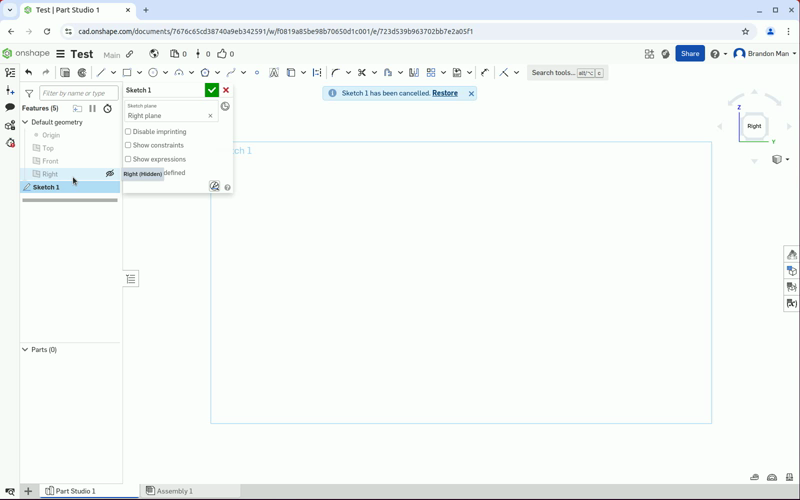
mouse_move(73, 352)
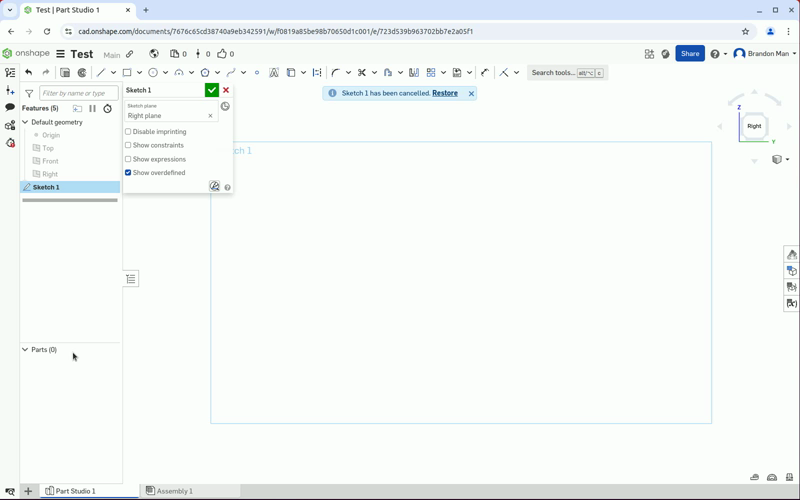
key(y)
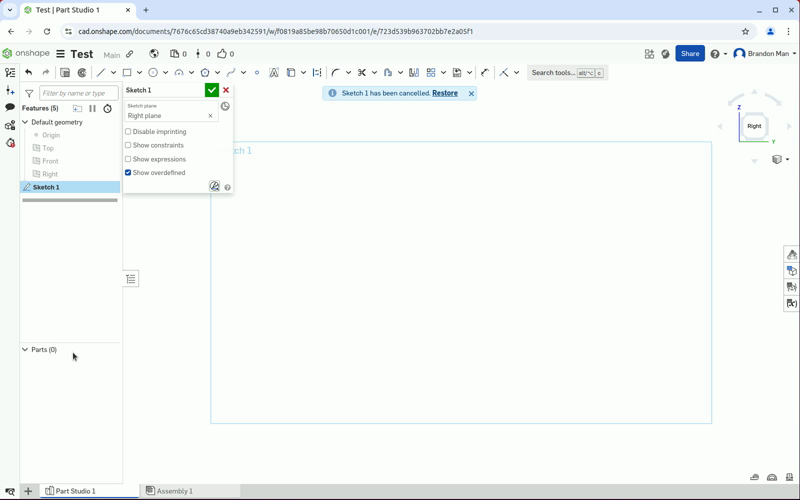
key(c)
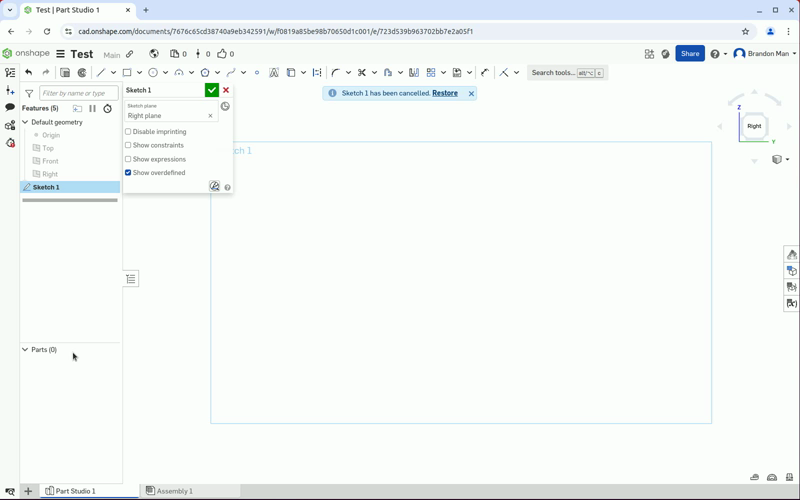
key_down(shift)
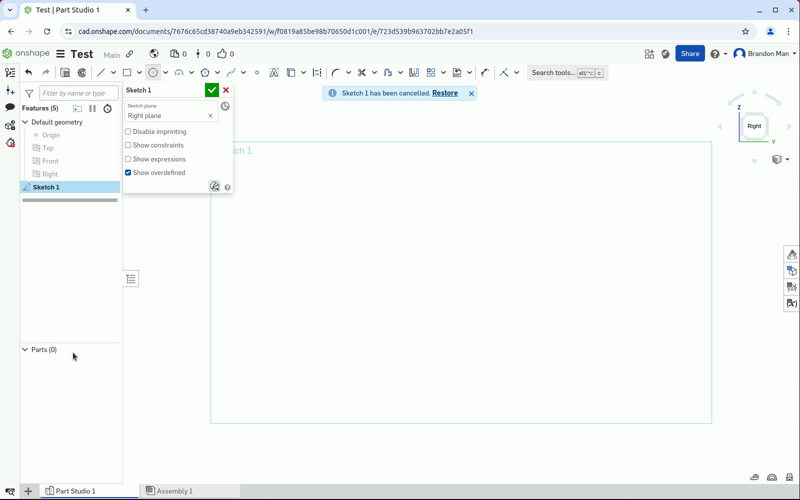
mouse_move(461, 282)
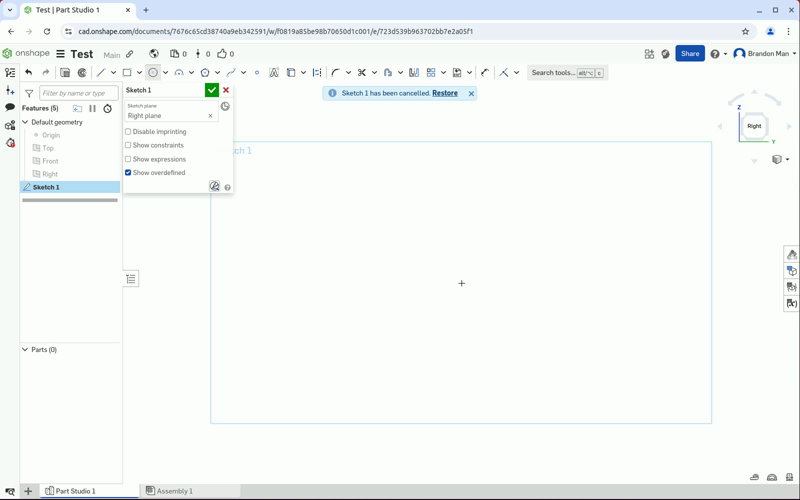
click(461, 282)
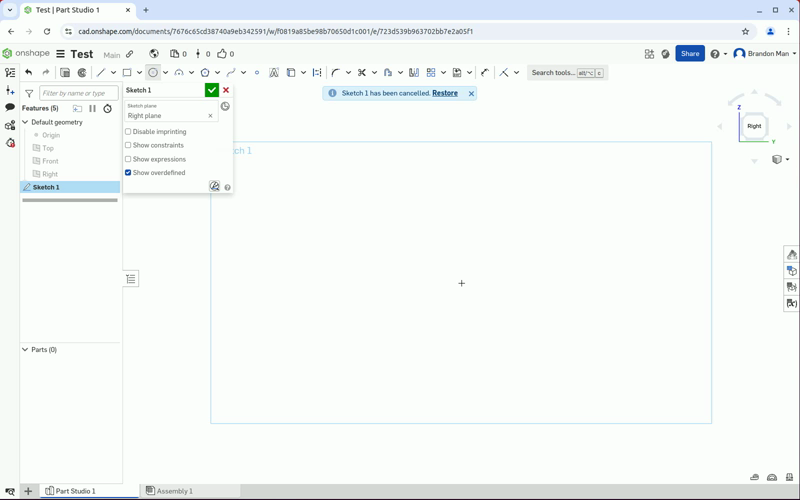
key_up(shift)
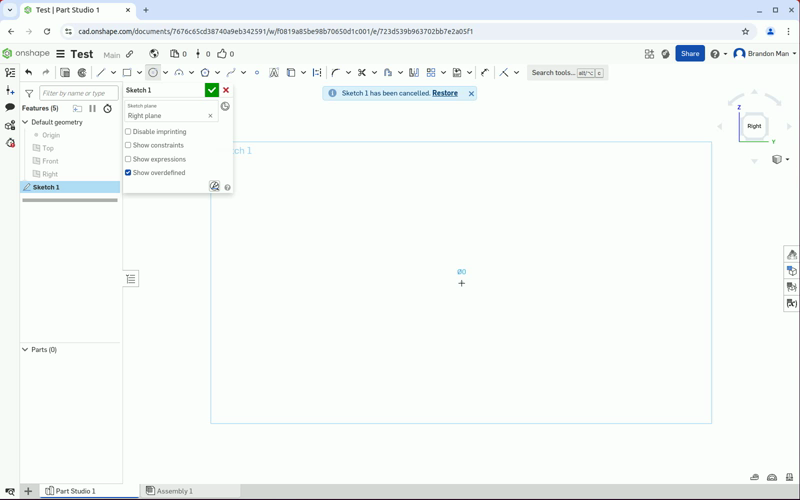
mouse_move(467, 282)
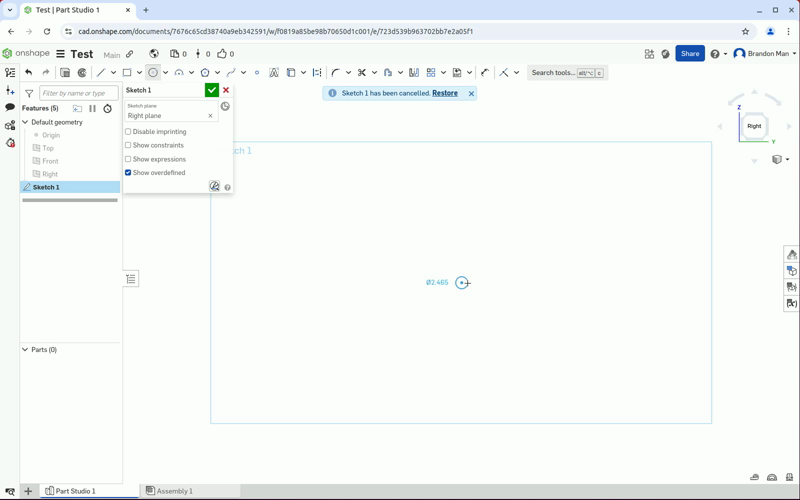
click(467, 282)
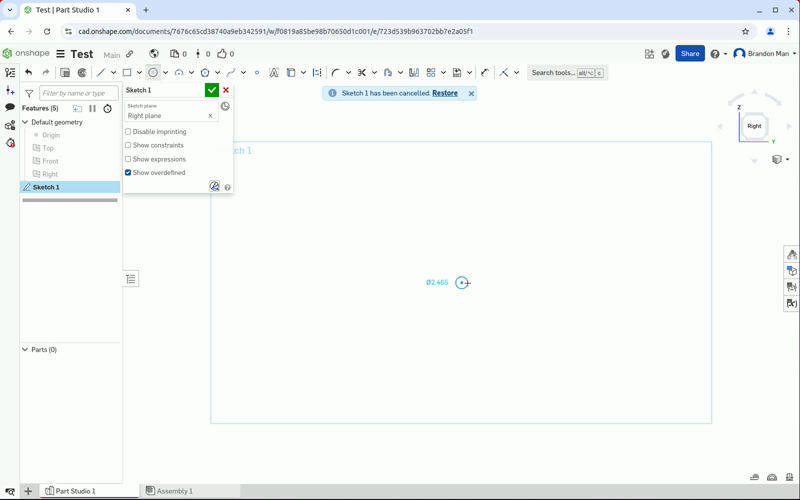
key(esc)
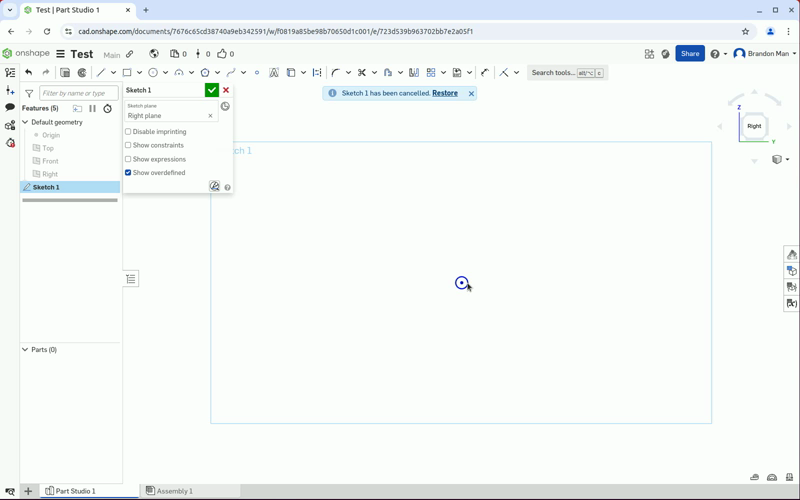
mouse_move(458, 278)
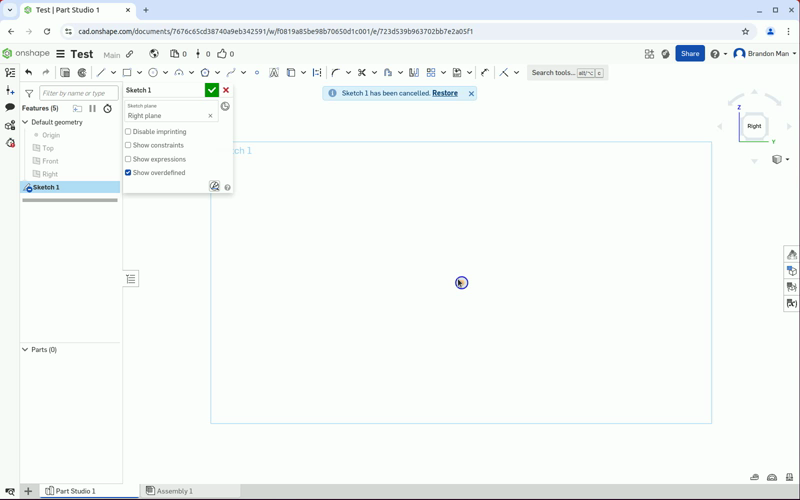
scroll(6)
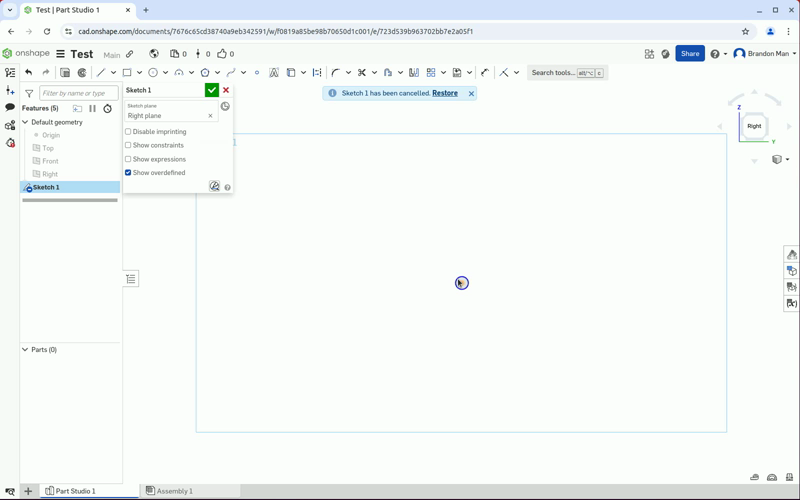
scroll(6)
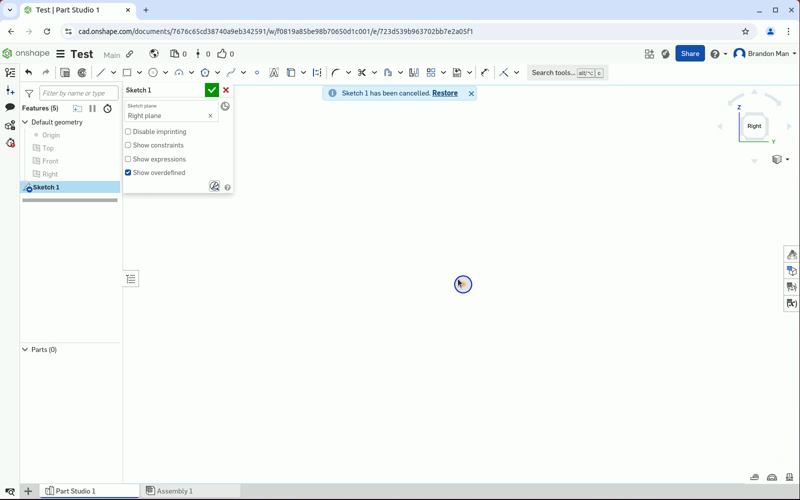
scroll(6)
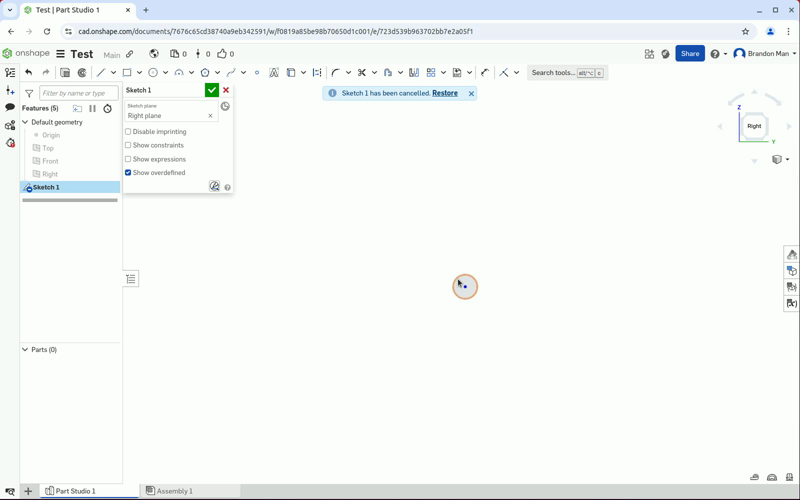
scroll(6)
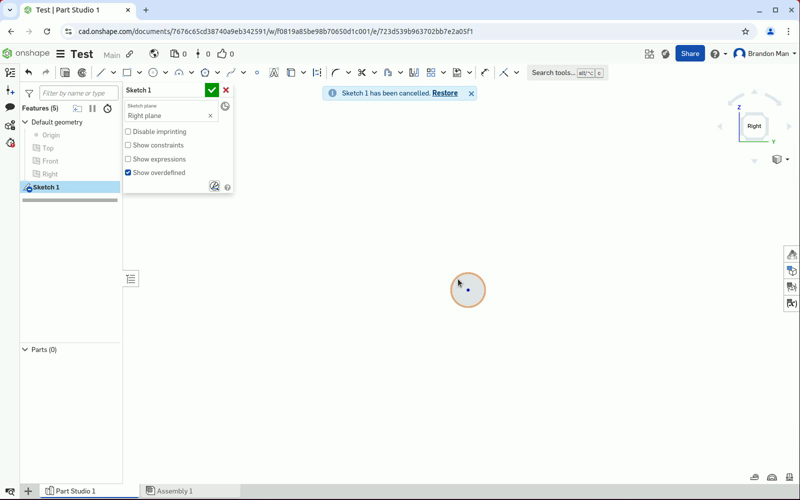
scroll(6)
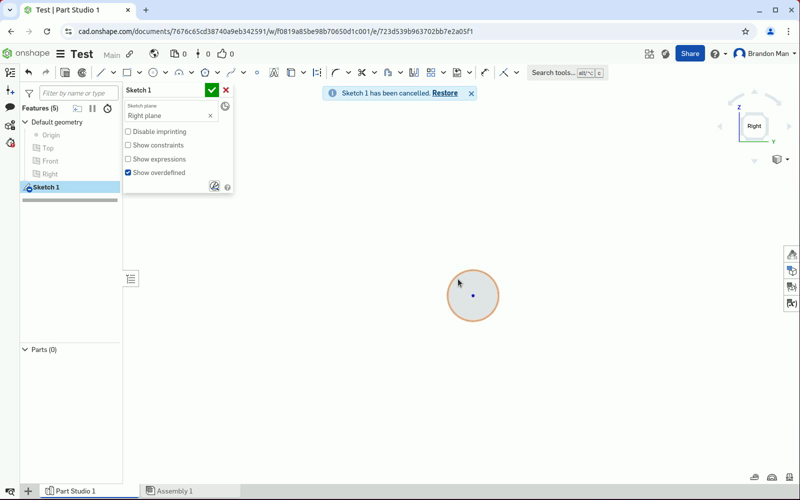
scroll(6)
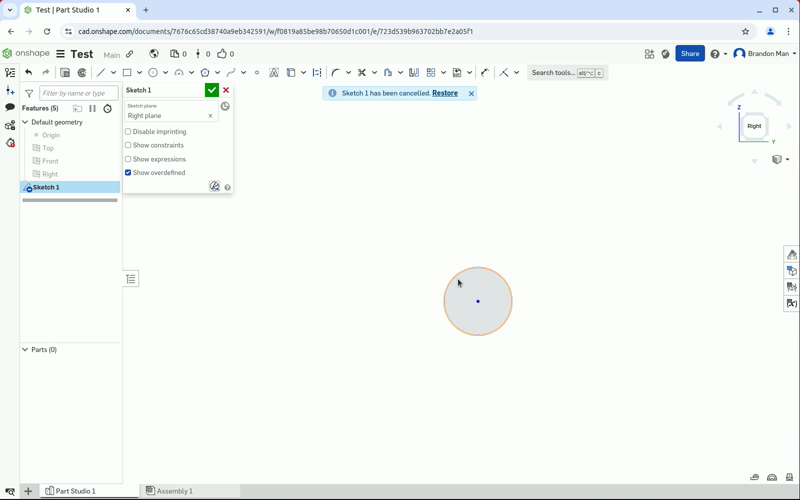
scroll(6)
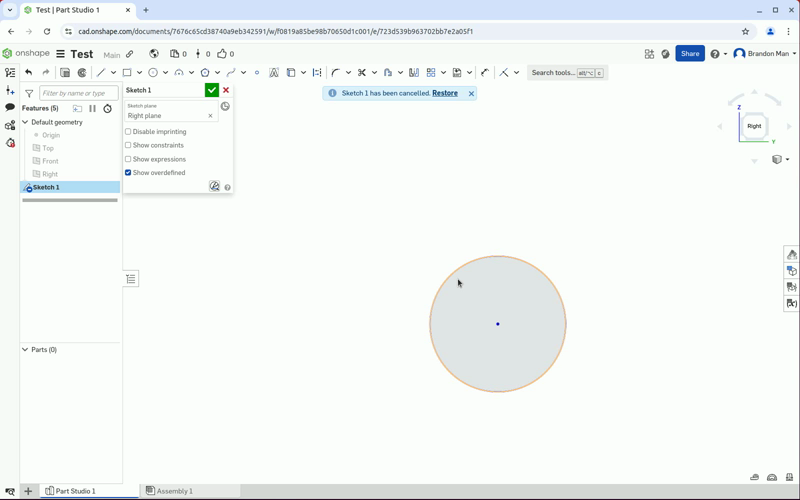
click(458, 278)
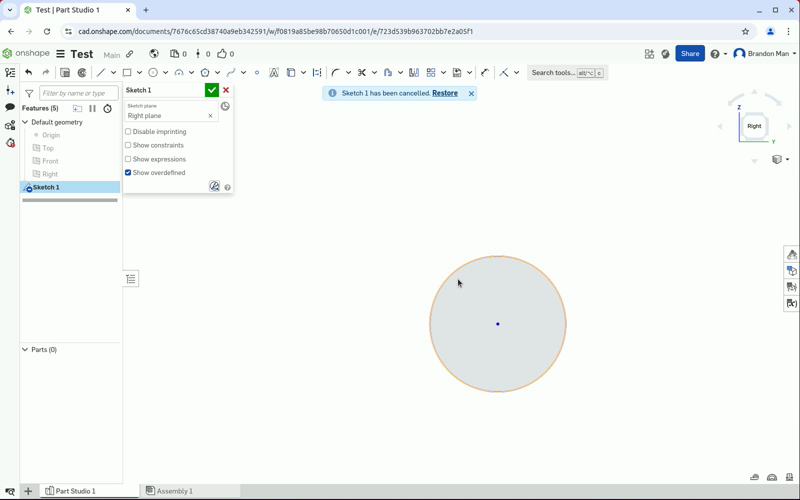
scroll(-6)
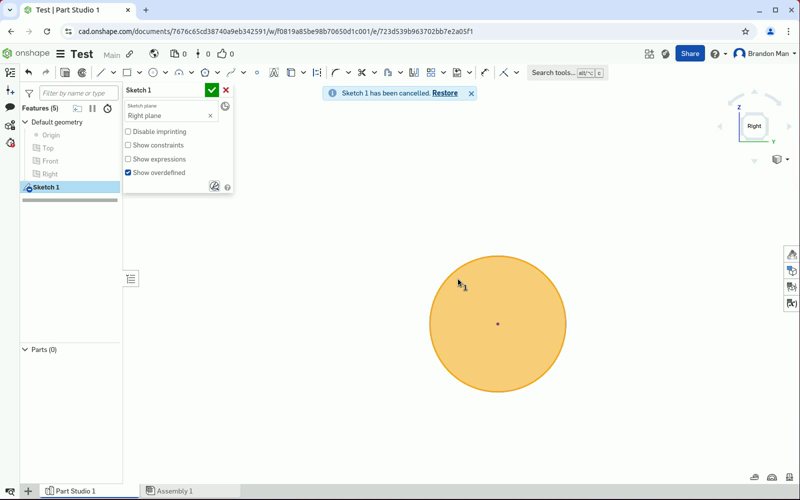
scroll(-6)
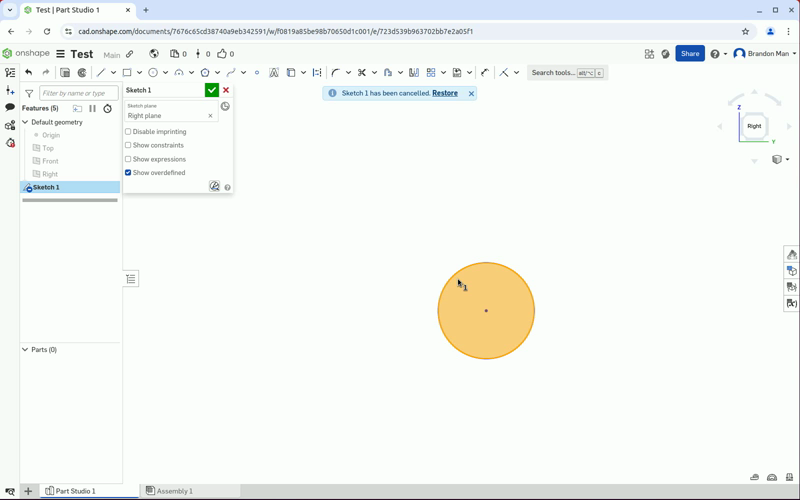
scroll(-6)
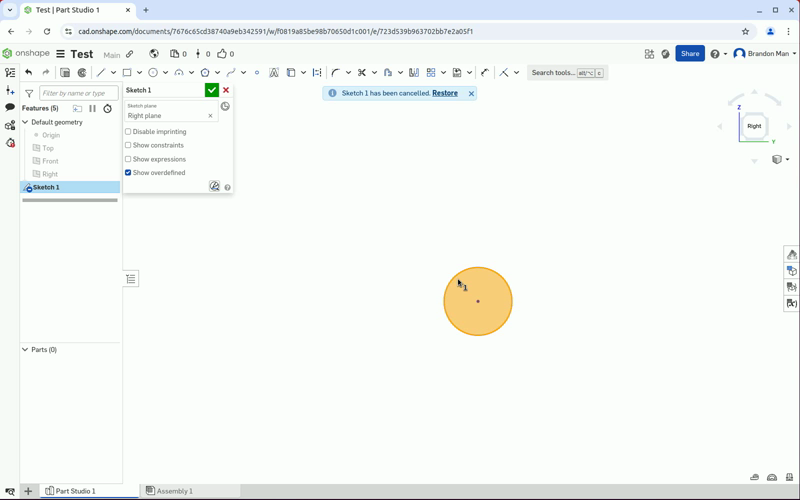
scroll(-6)
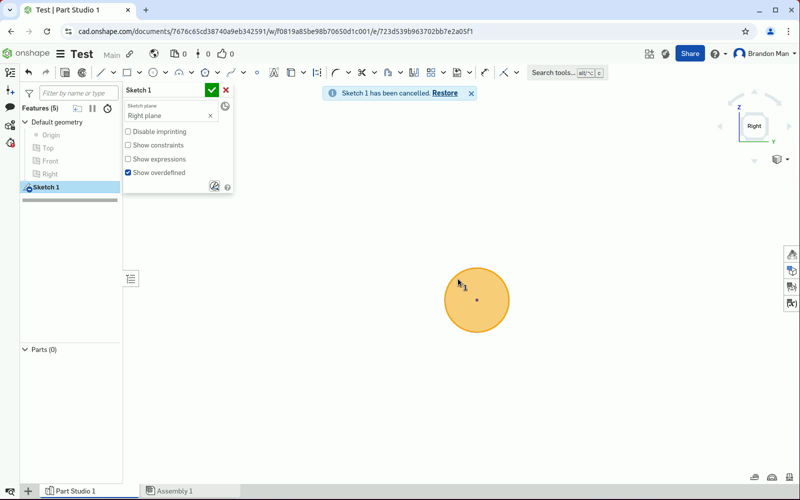
scroll(-6)
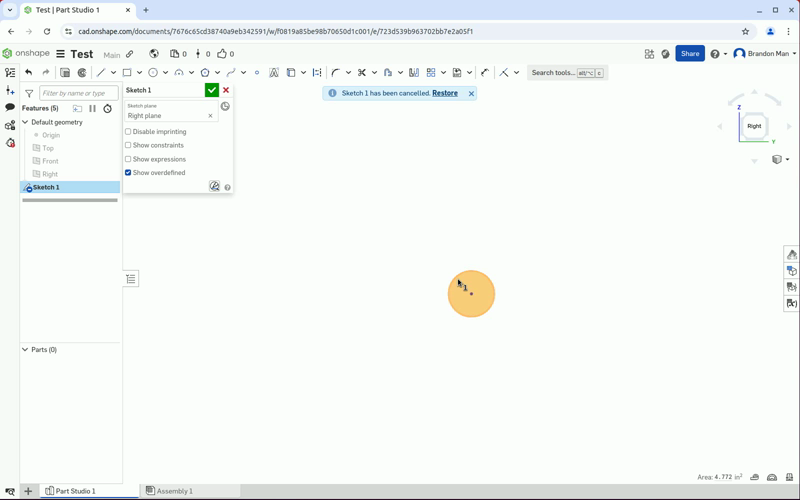
scroll(-6)
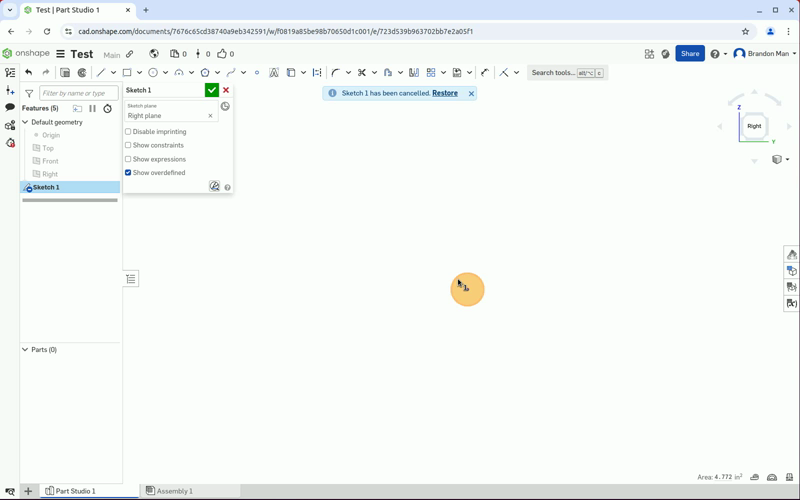
scroll(-6)
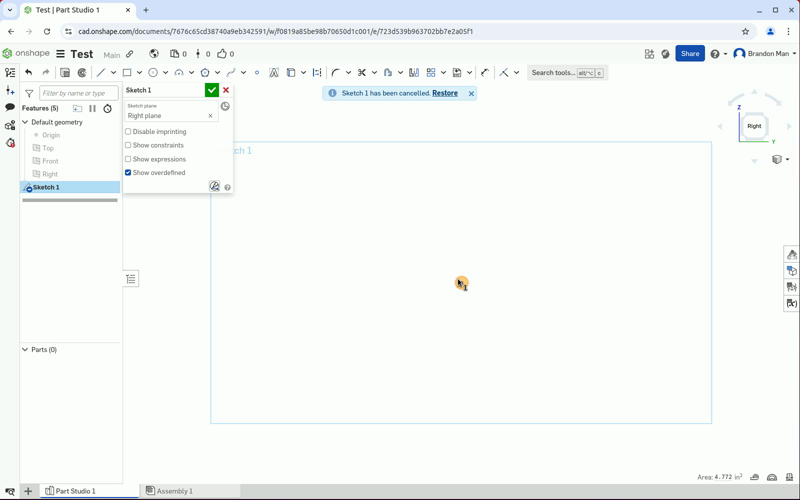
mouse_move(73, 352)
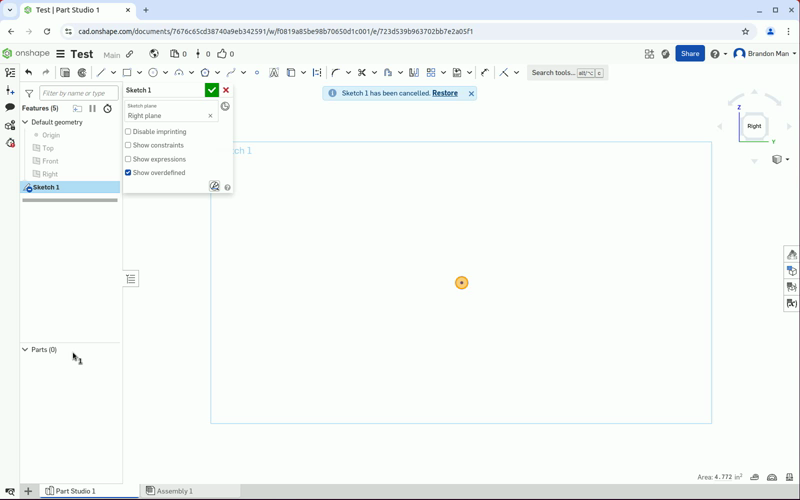
key(shift+y)
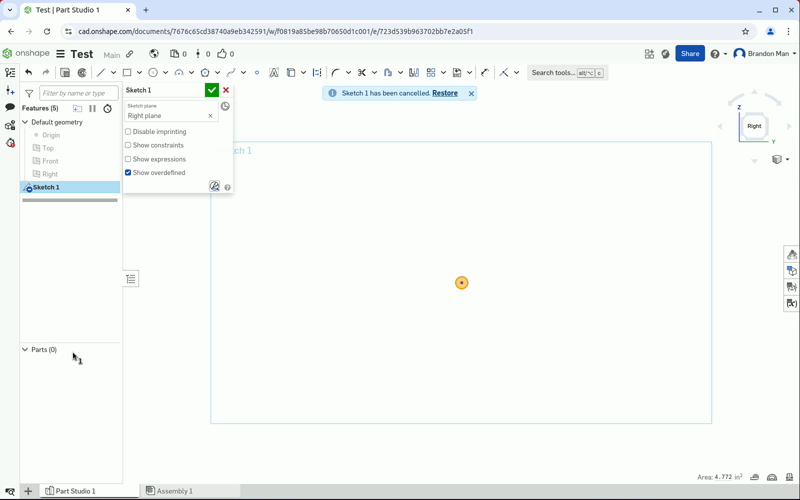
key(shift+e)
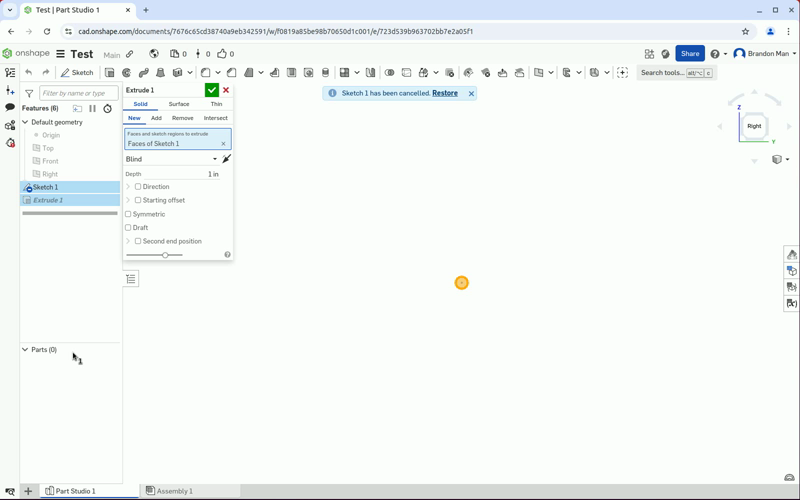
mouse_move(143, 106)
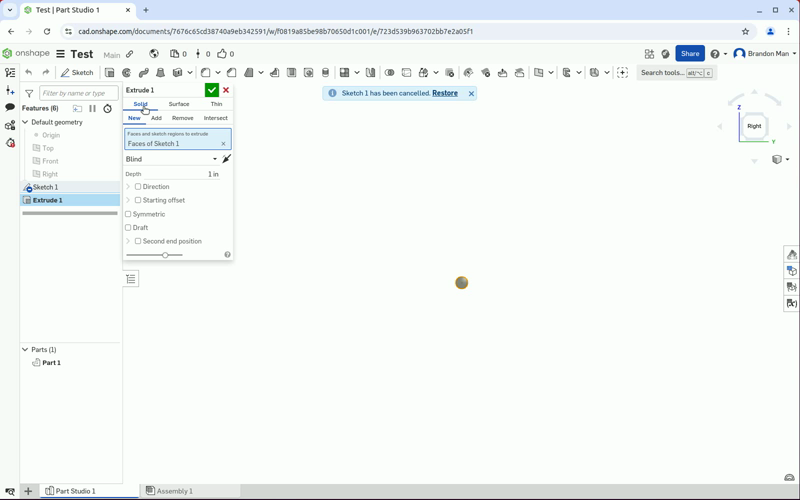
click(143, 106)
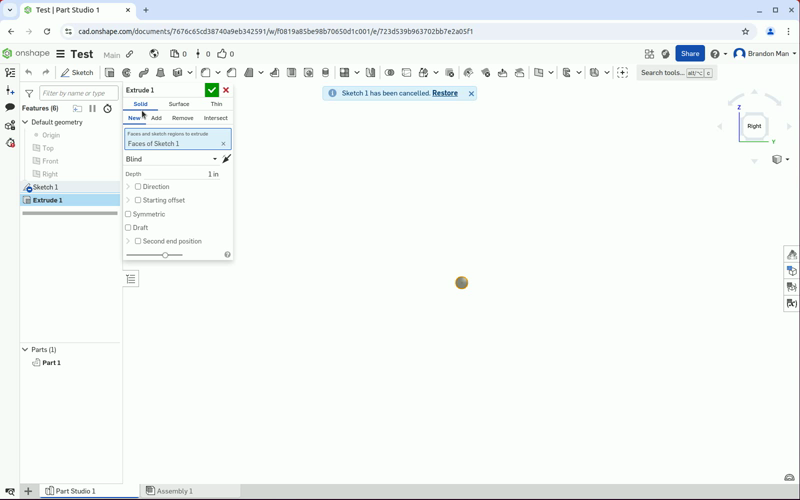
mouse_move(137, 120)
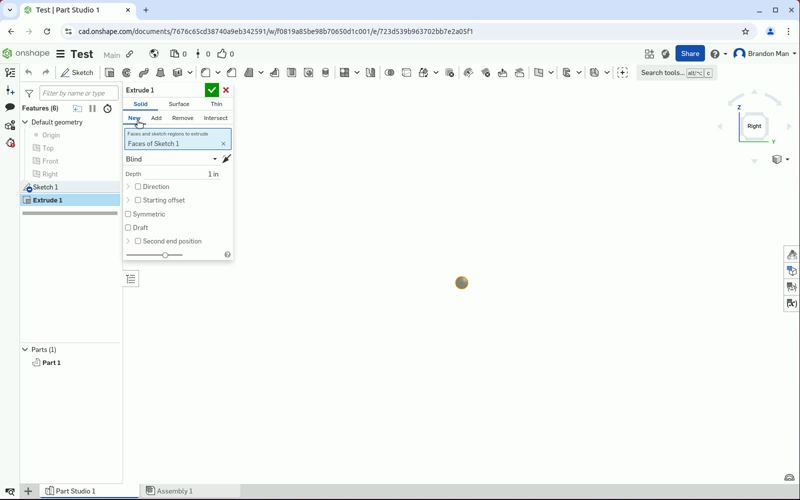
click(137, 120)
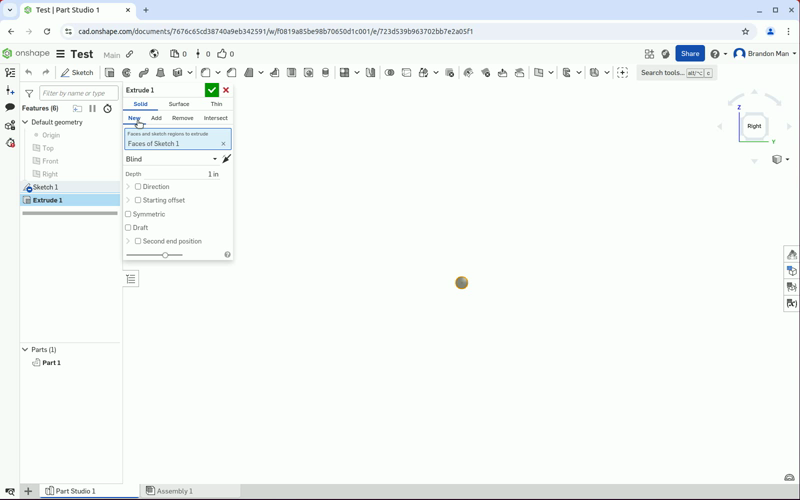
key(tab, 4)
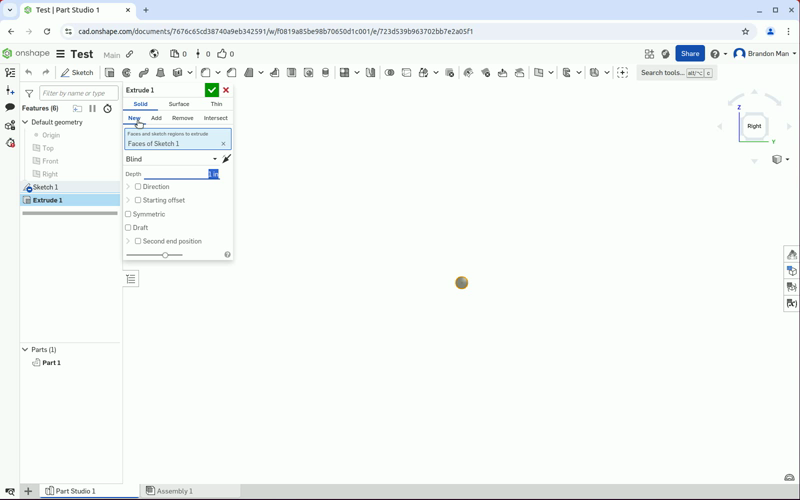
text(15.405)
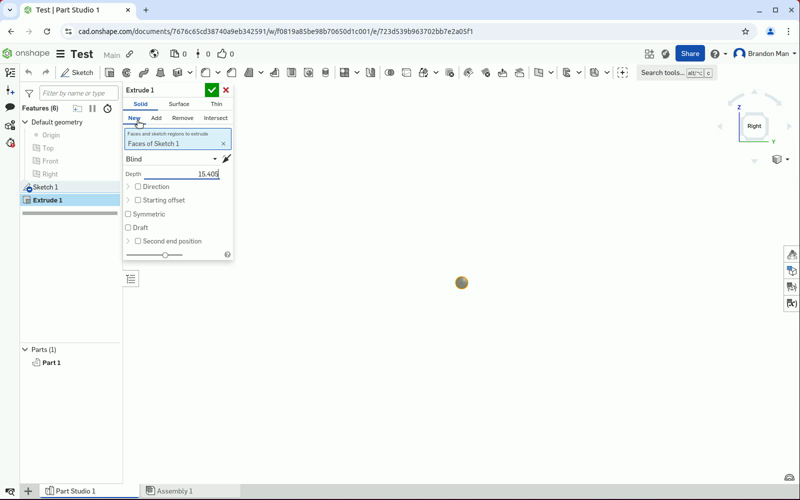
key(enter)
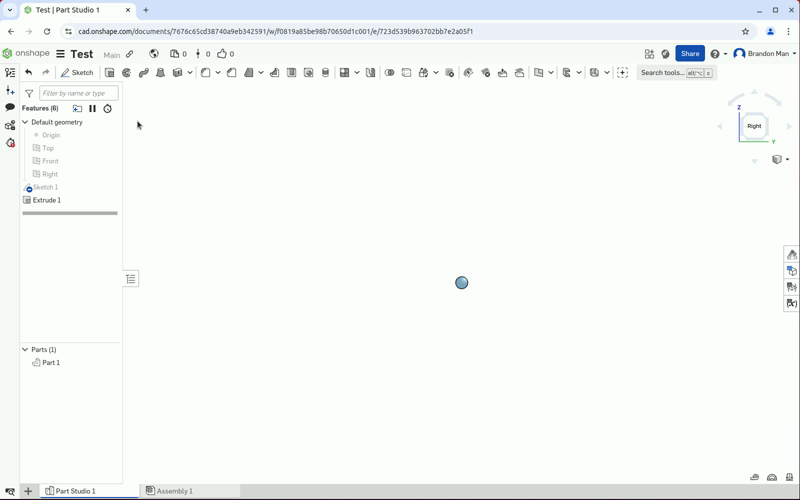
key(shift+h)
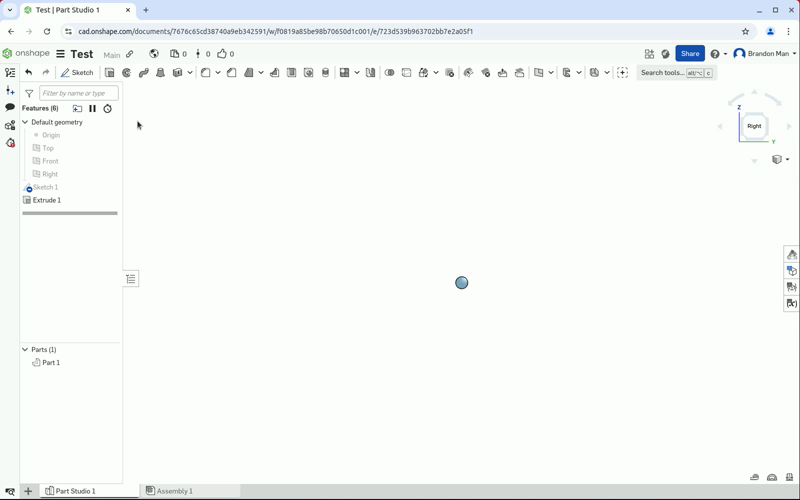
key(shift+h)
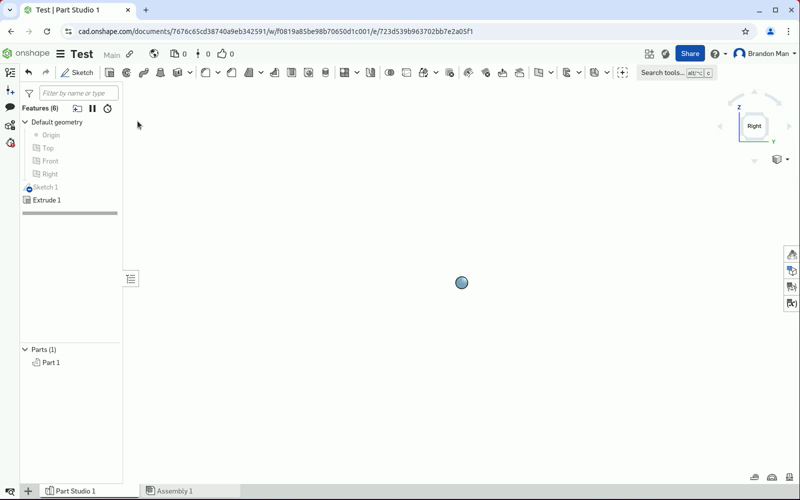
mouse_move(73, 189)
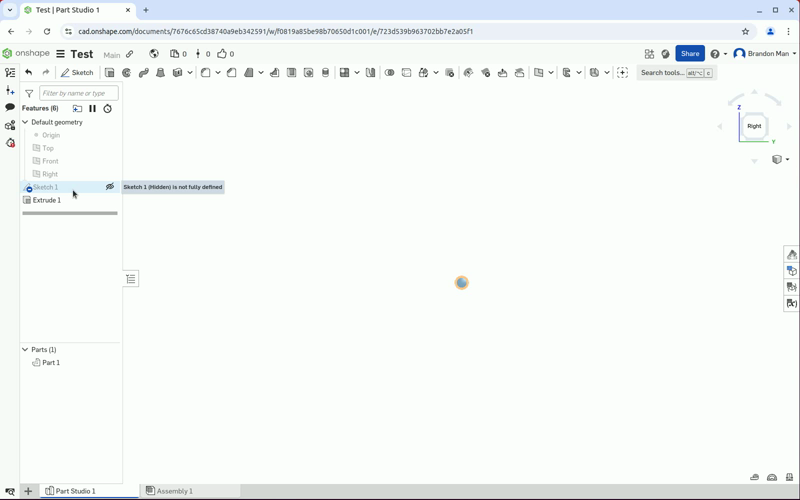
click(73, 189)
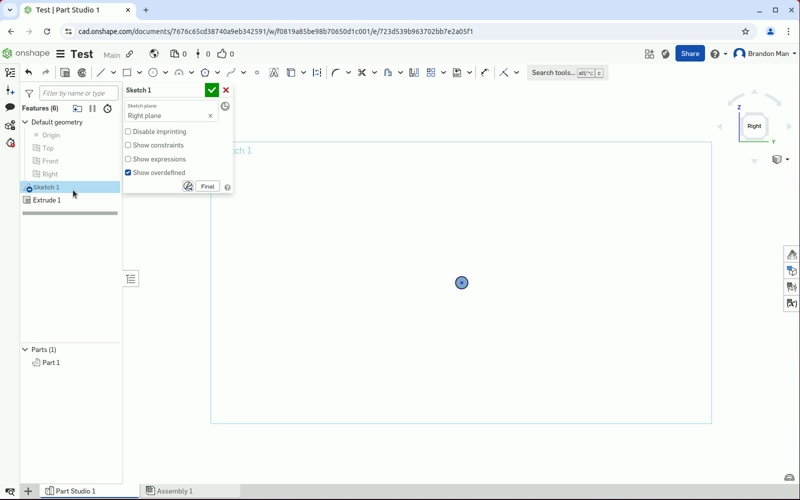
mouse_move(229, 92)
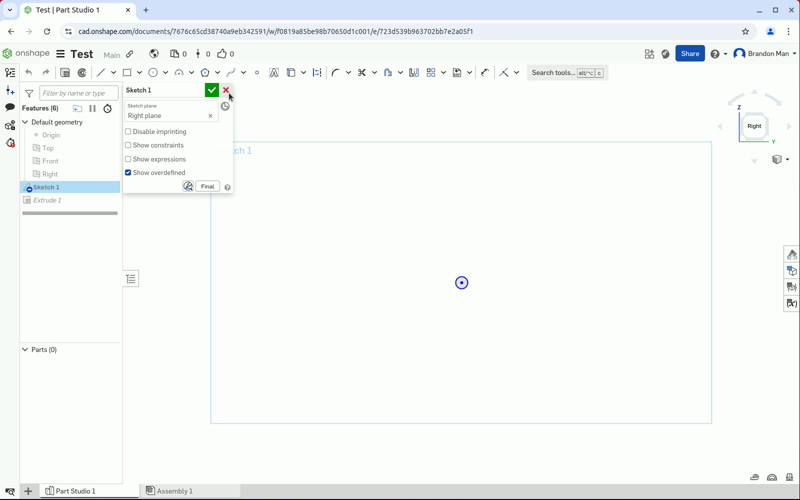
click(229, 92)
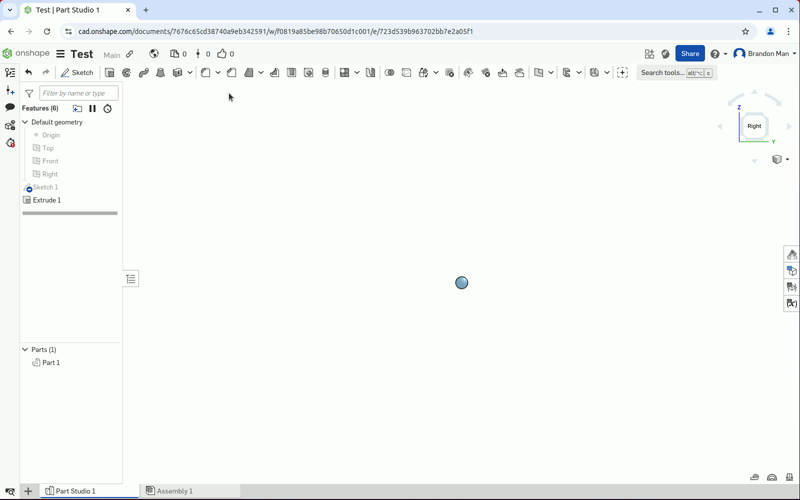
mouse_move(541, 75)
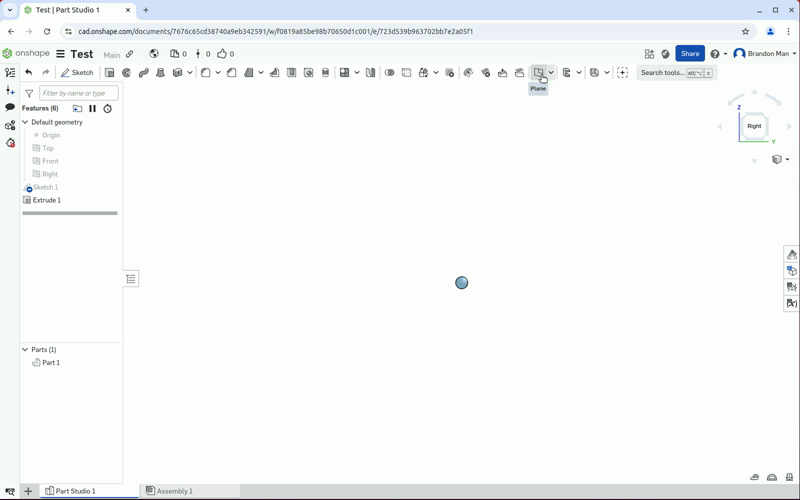
click(541, 75)
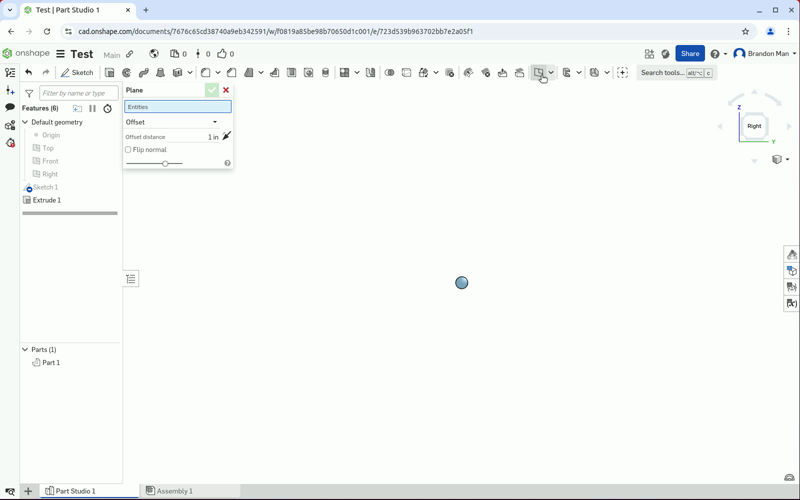
mouse_move(73, 176)
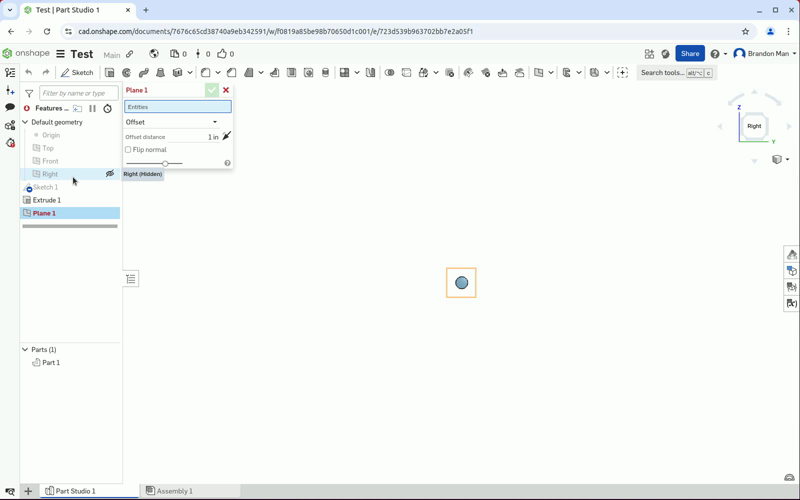
click(73, 176)
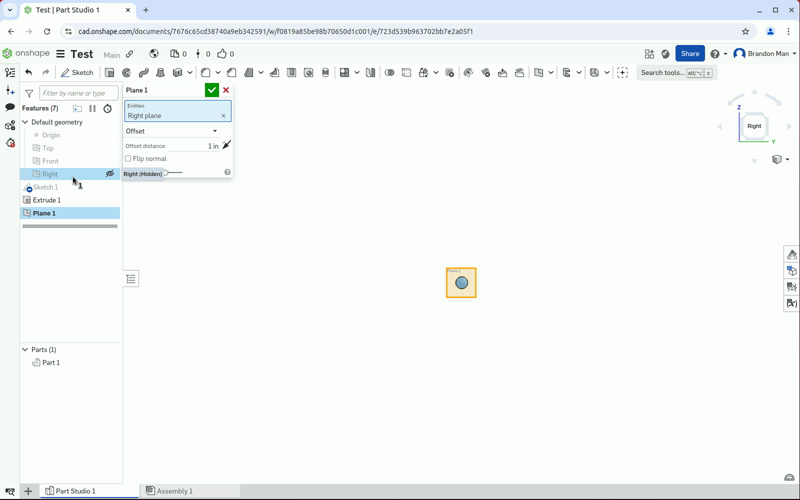
key(tab, 2)
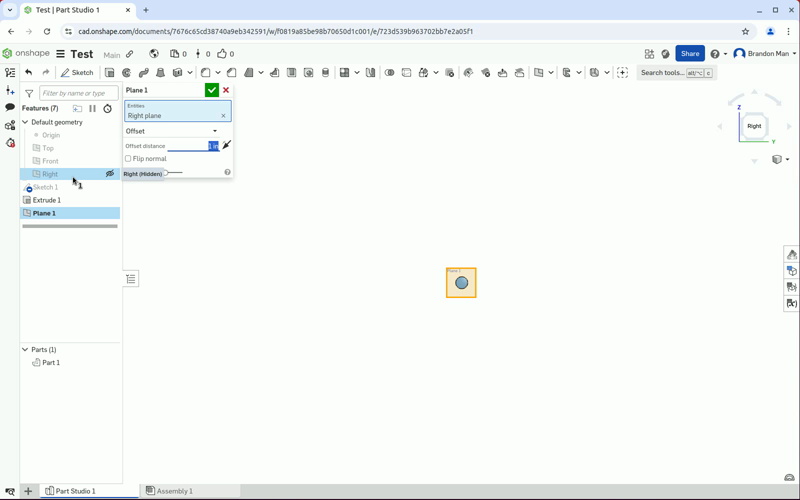
text(15.405)
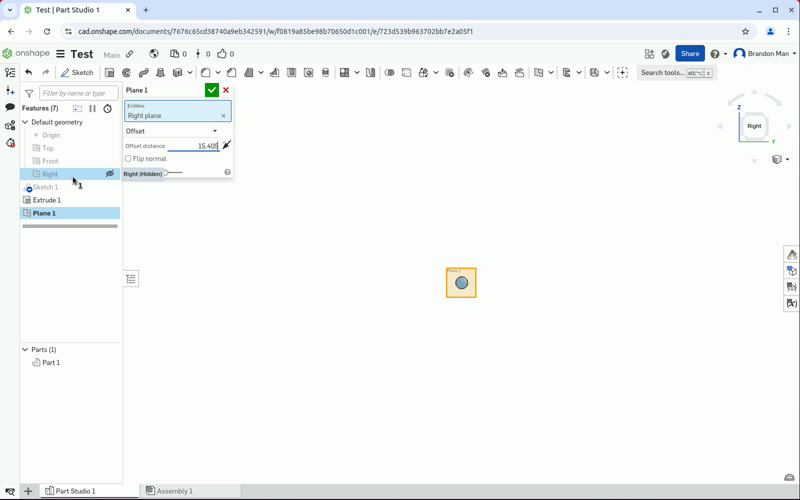
key(enter, 2)
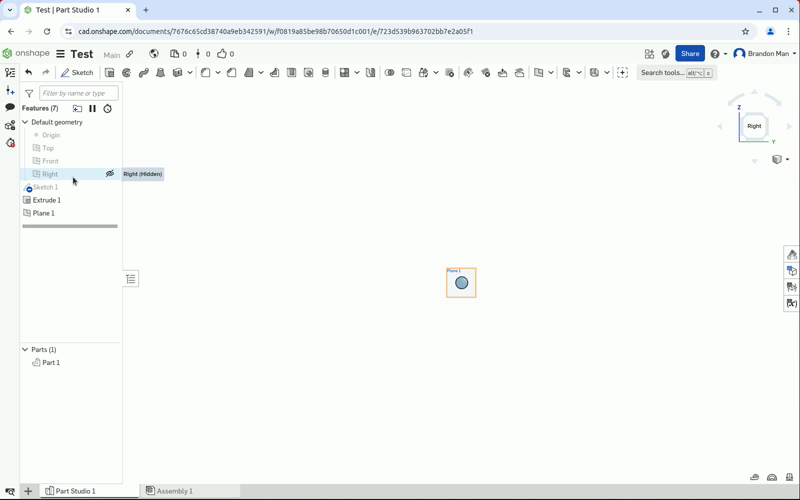
key(shift+s)
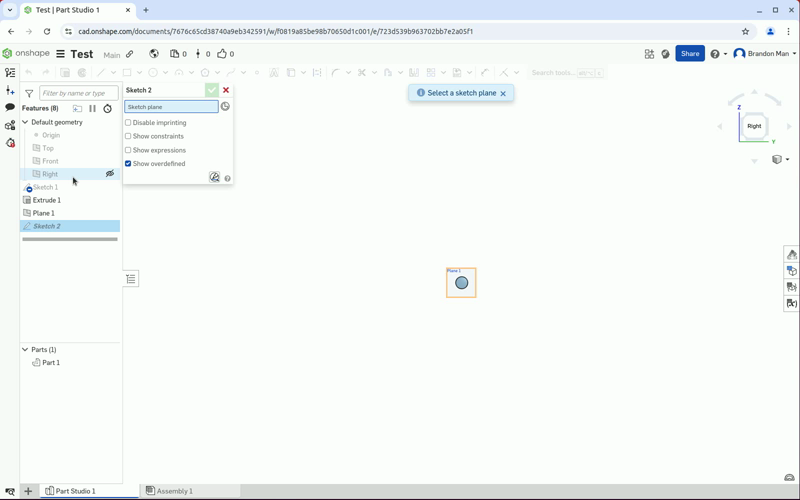
mouse_move(73, 215)
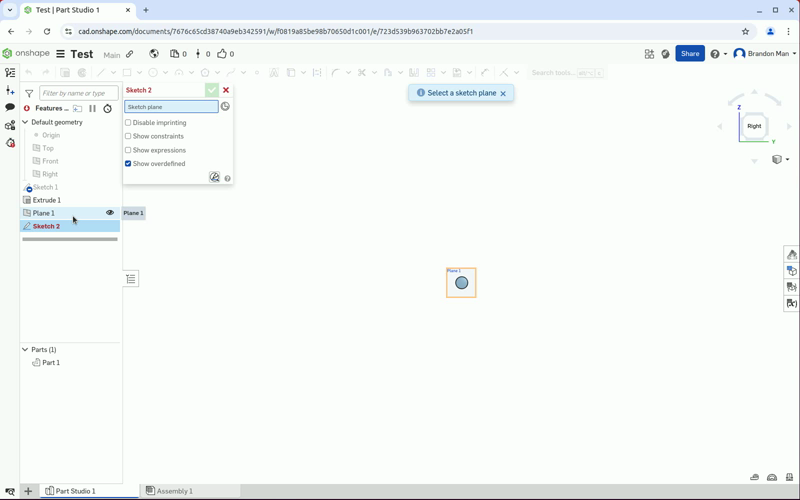
click(73, 215)
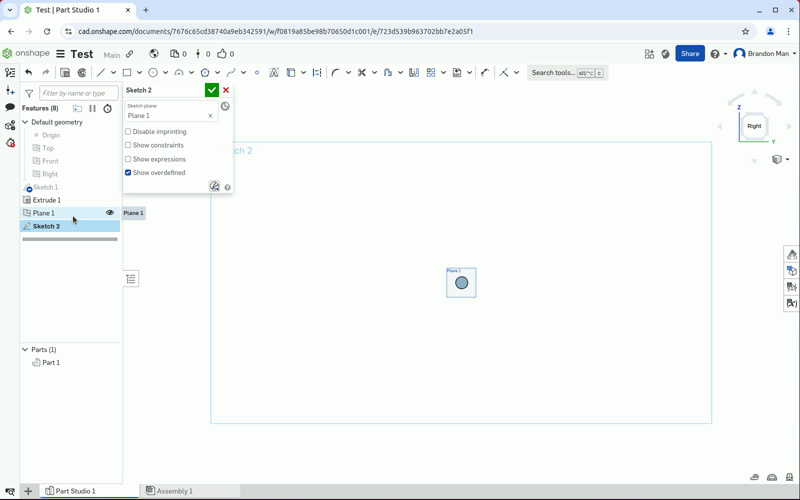
mouse_move(73, 352)
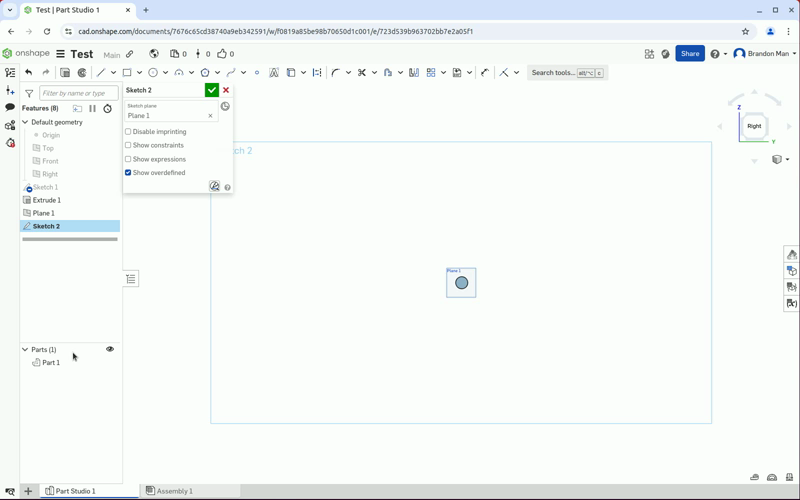
key(y)
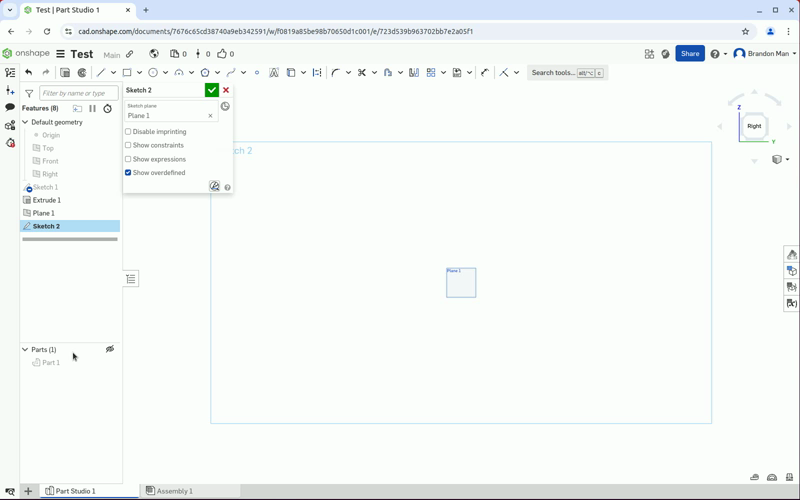
key(c)
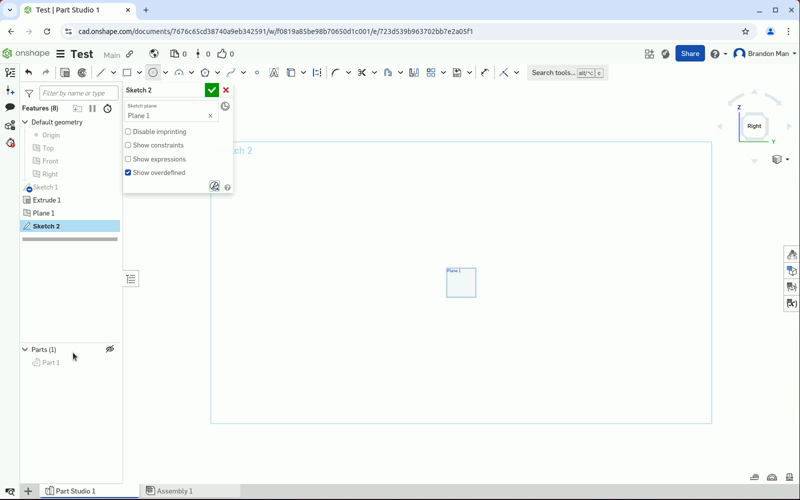
key_down(shift)
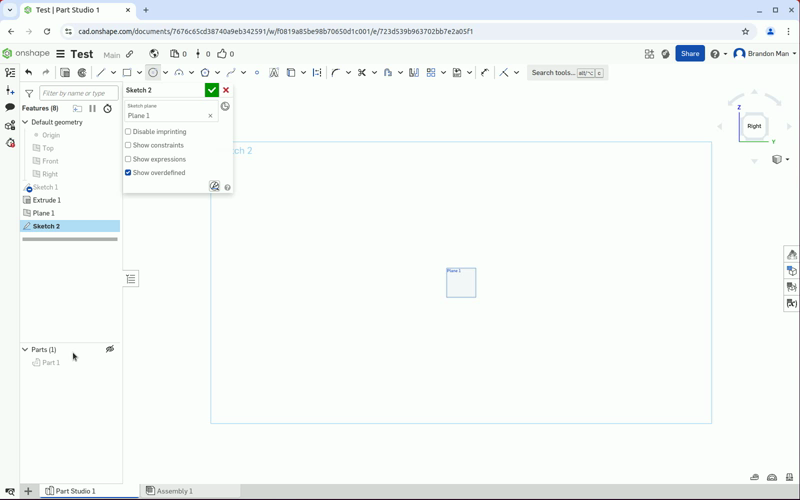
mouse_move(461, 282)
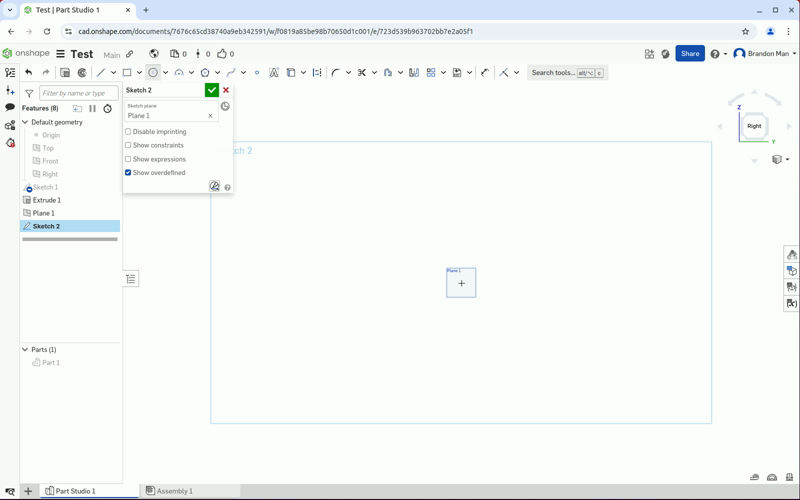
click(461, 282)
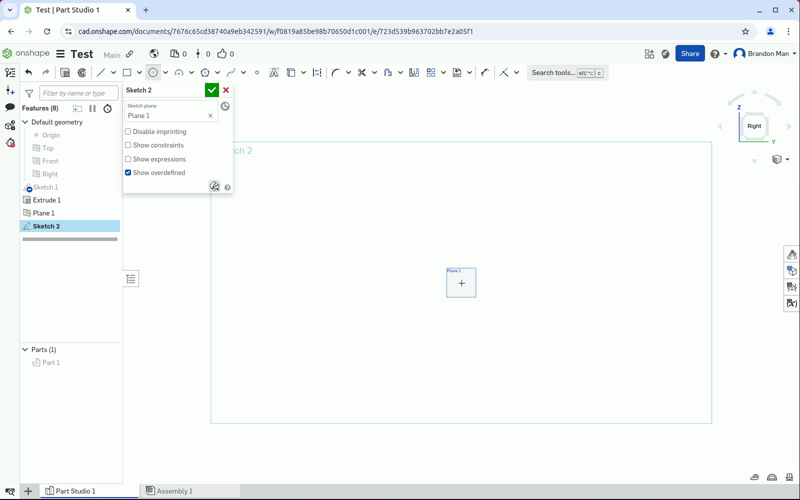
key_up(shift)
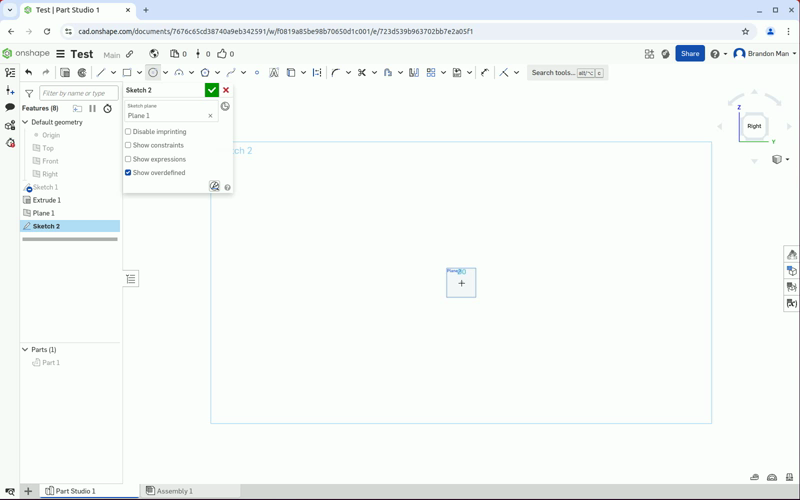
mouse_move(466, 282)
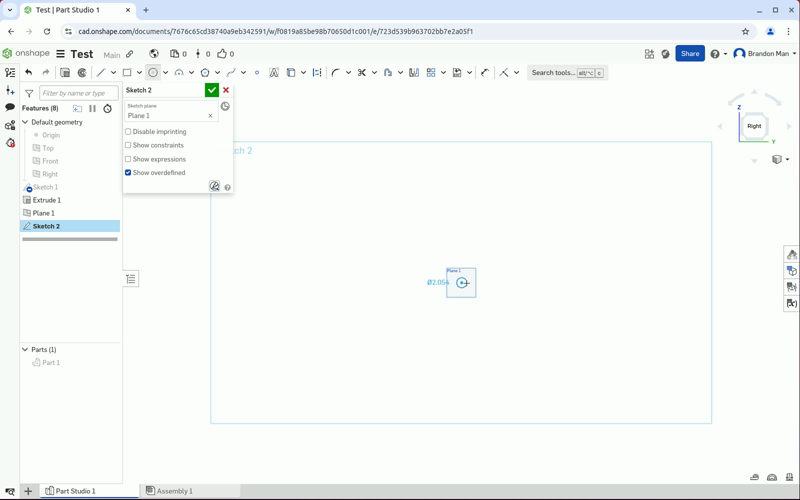
click(466, 282)
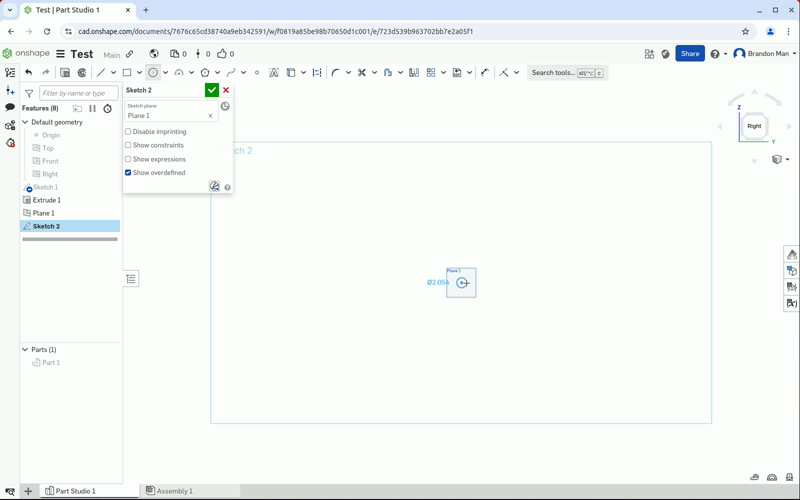
key(esc)
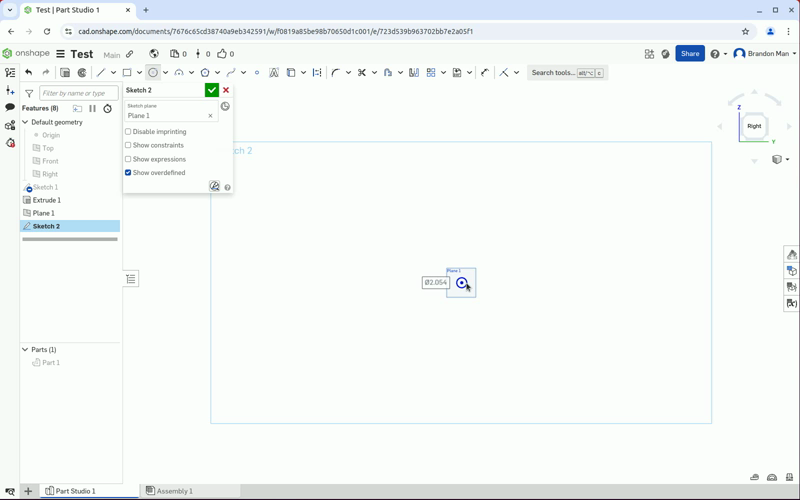
mouse_move(466, 281)
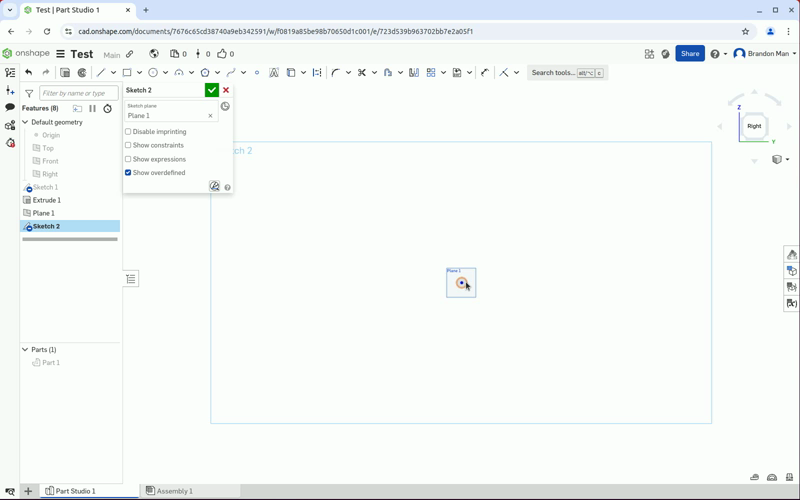
scroll(6)
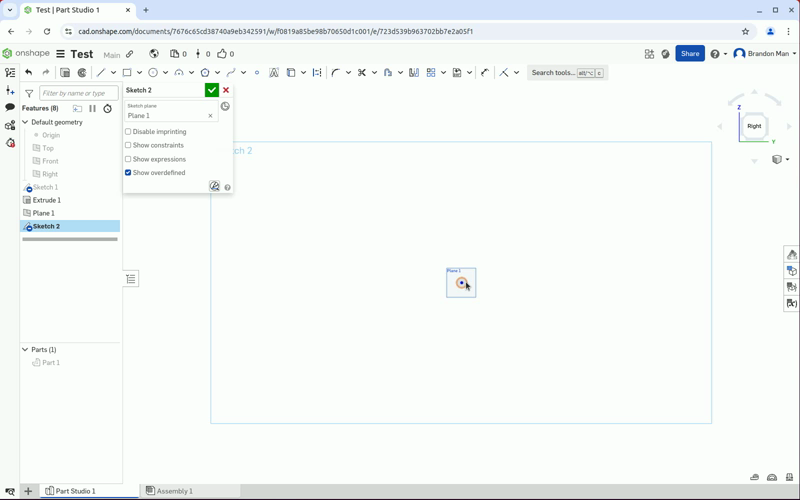
scroll(6)
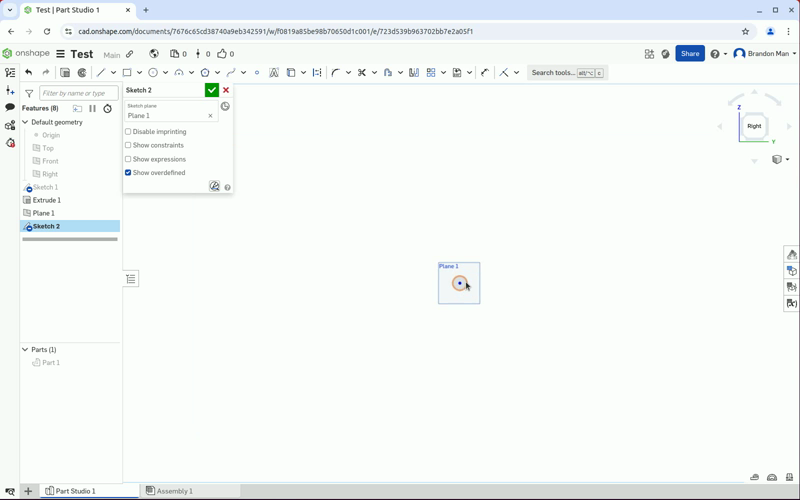
scroll(6)
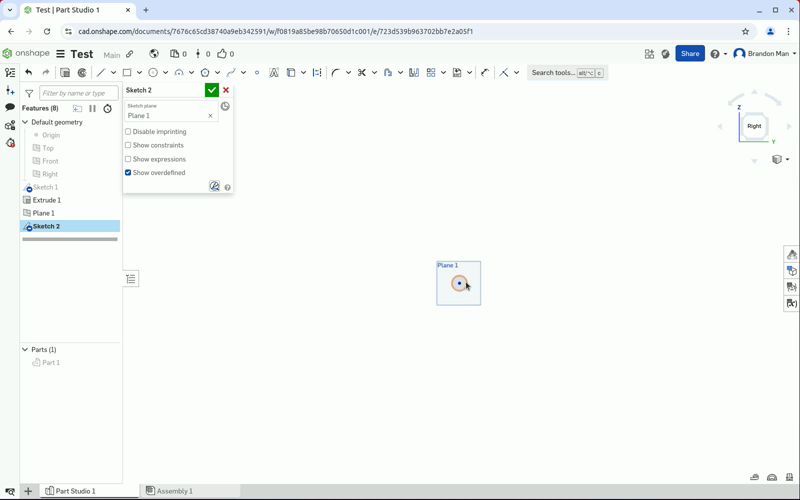
scroll(6)
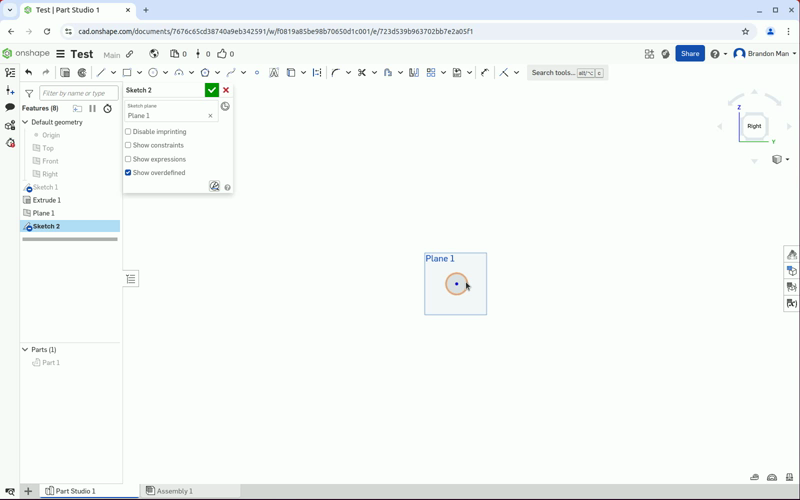
scroll(6)
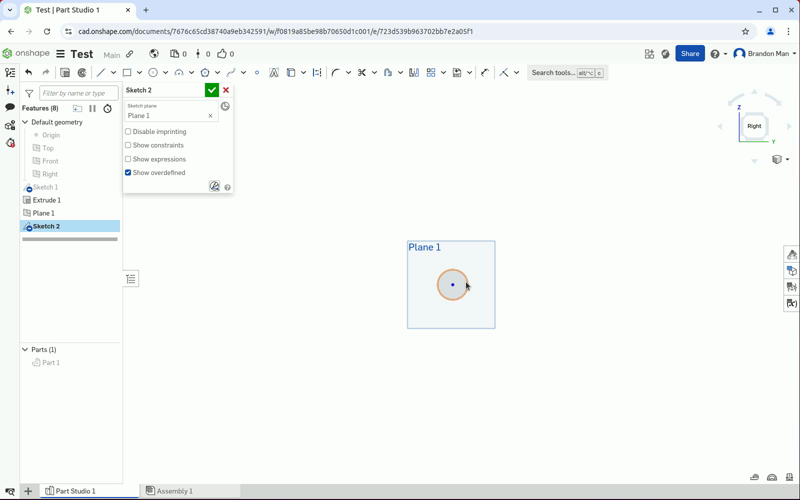
scroll(6)
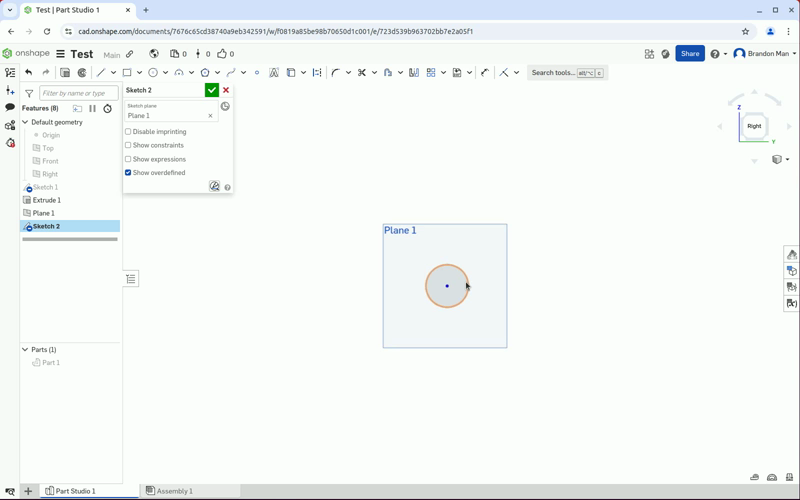
scroll(6)
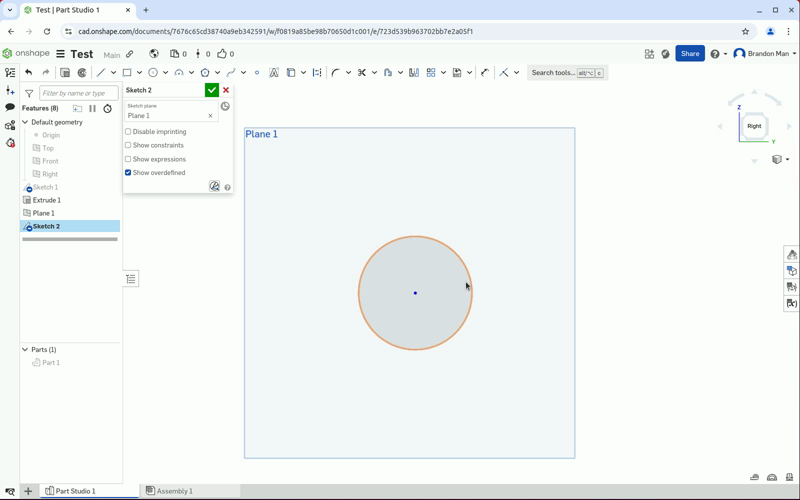
click(466, 281)
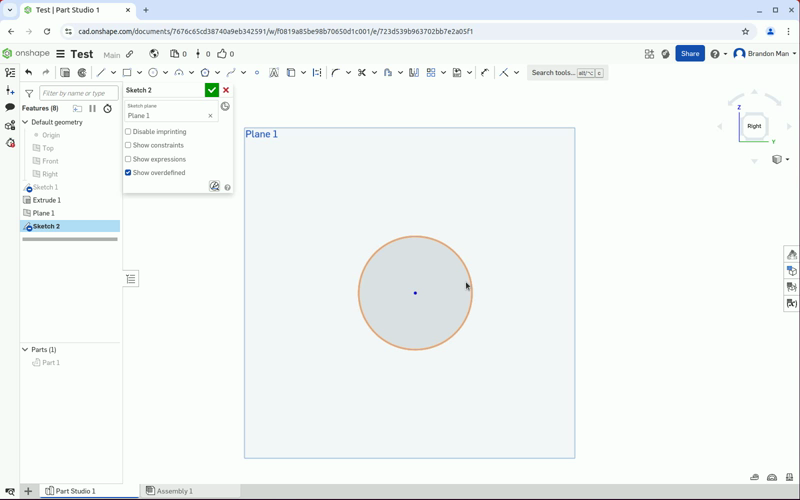
scroll(-6)
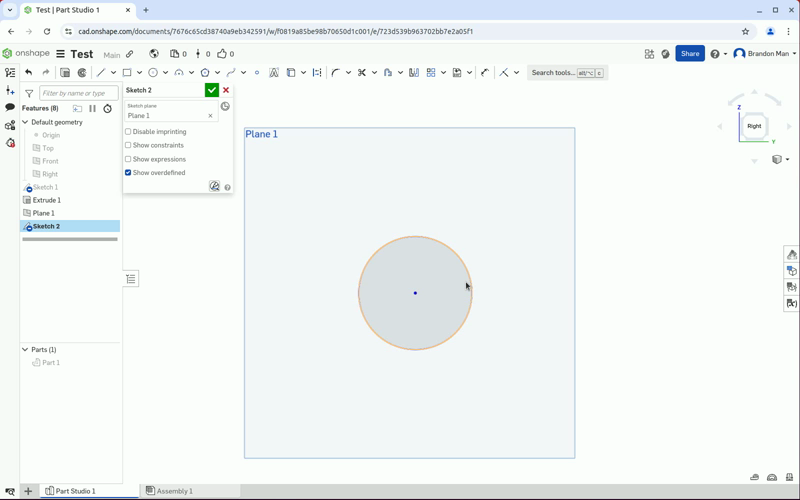
scroll(-6)
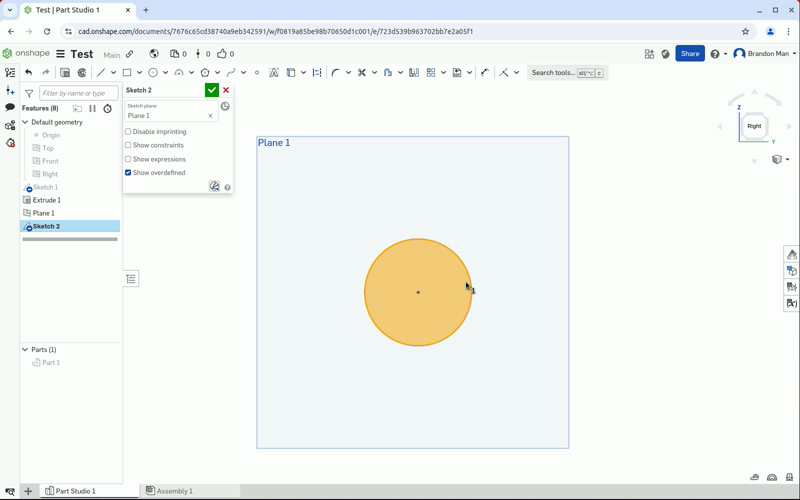
scroll(-6)
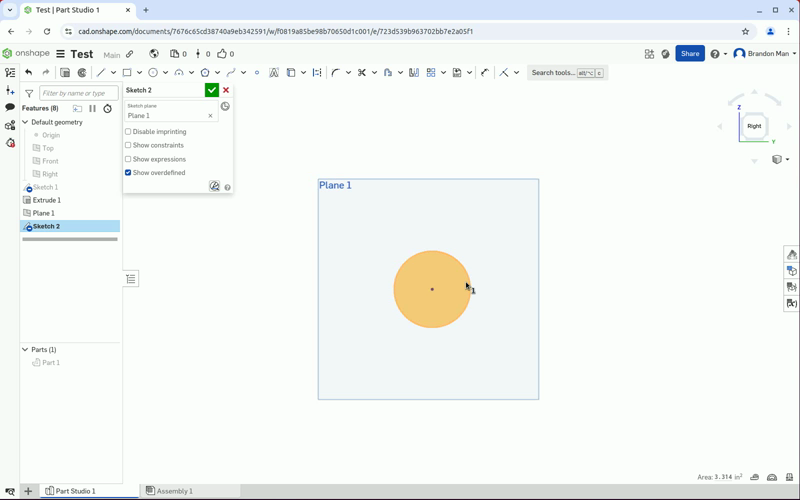
scroll(-6)
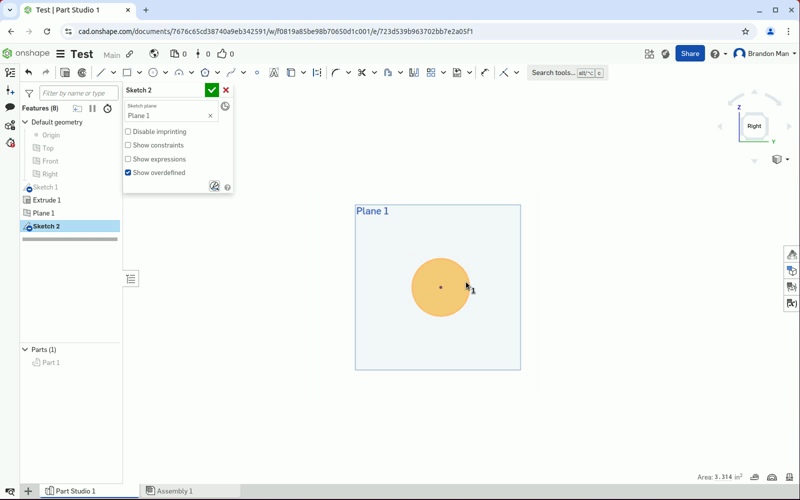
scroll(-6)
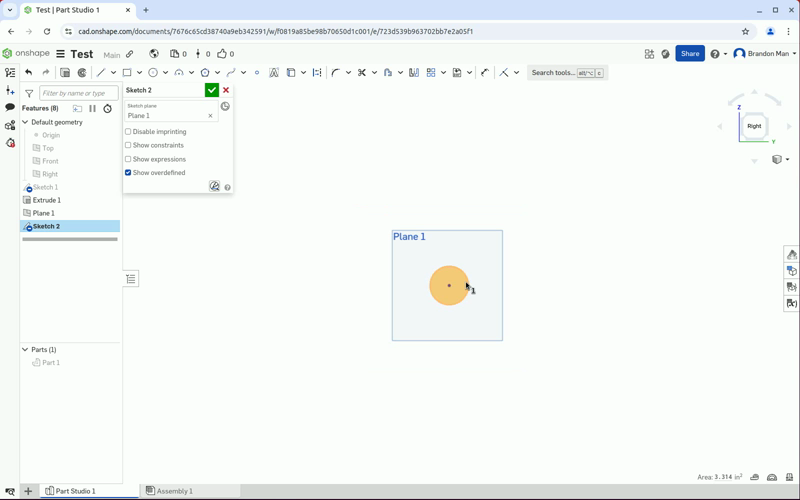
scroll(-6)
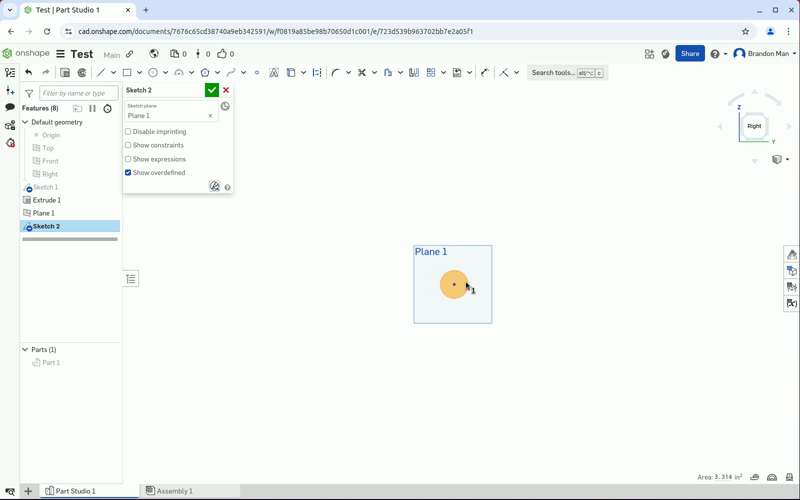
scroll(-6)
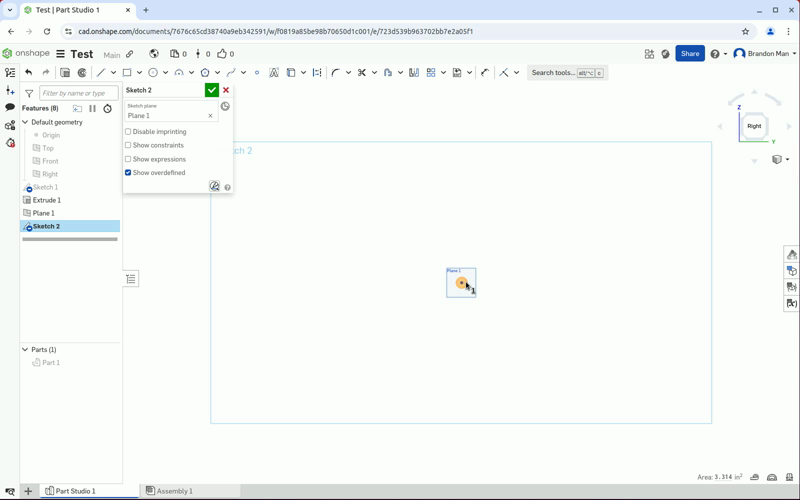
mouse_move(73, 352)
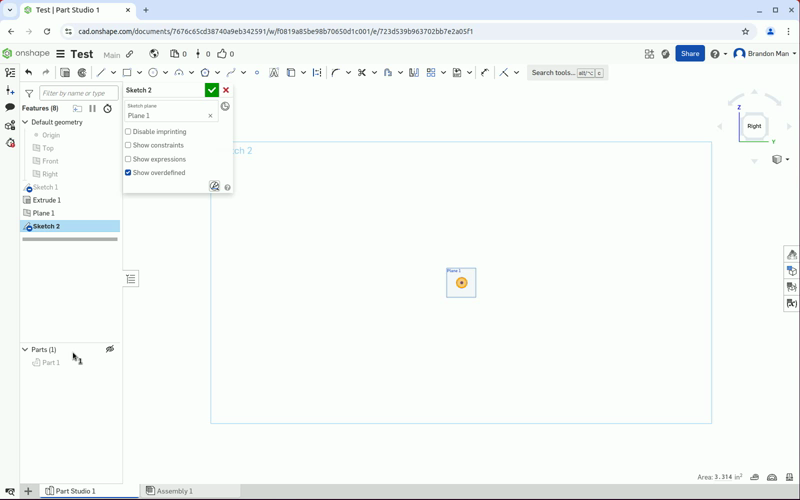
key(shift+y)
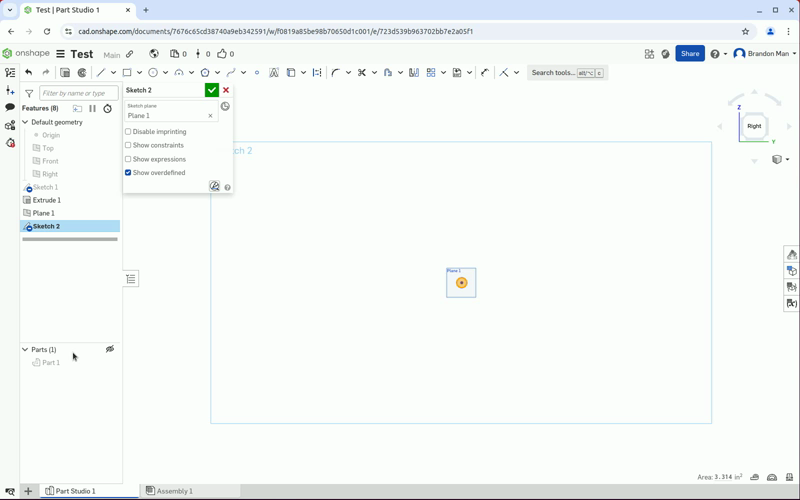
key(shift+e)
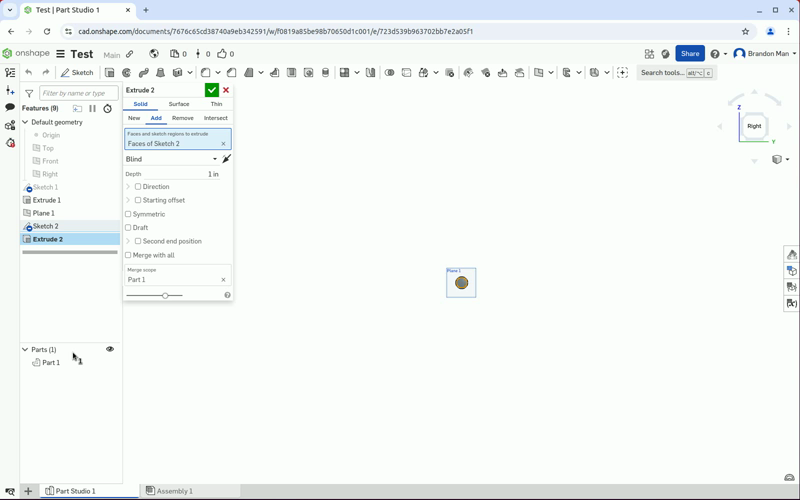
mouse_move(143, 106)
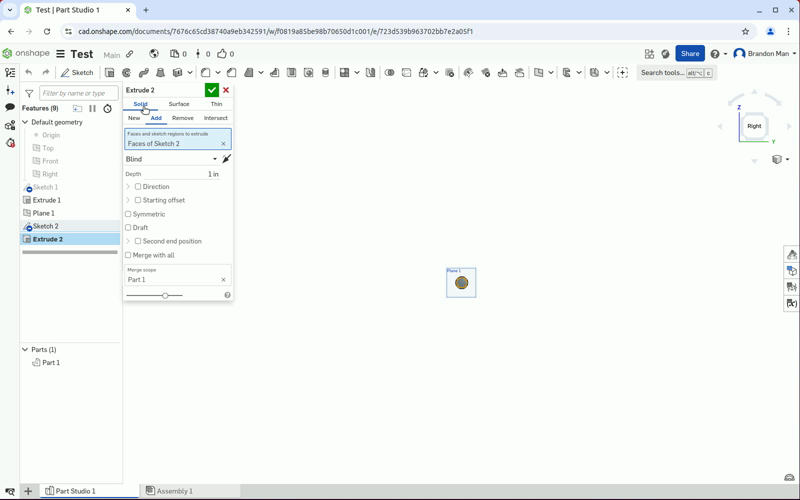
click(143, 106)
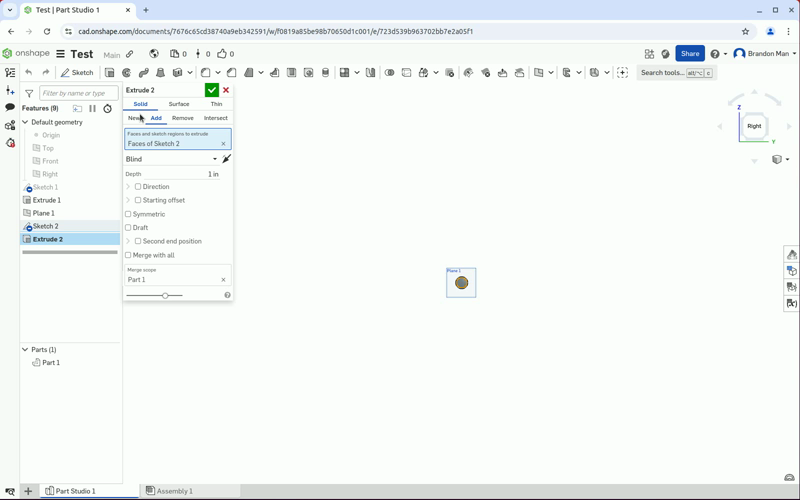
mouse_move(137, 120)
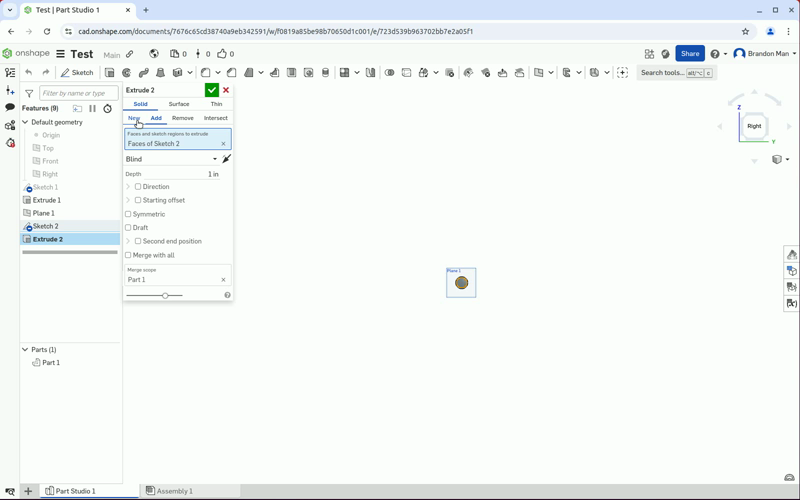
click(137, 120)
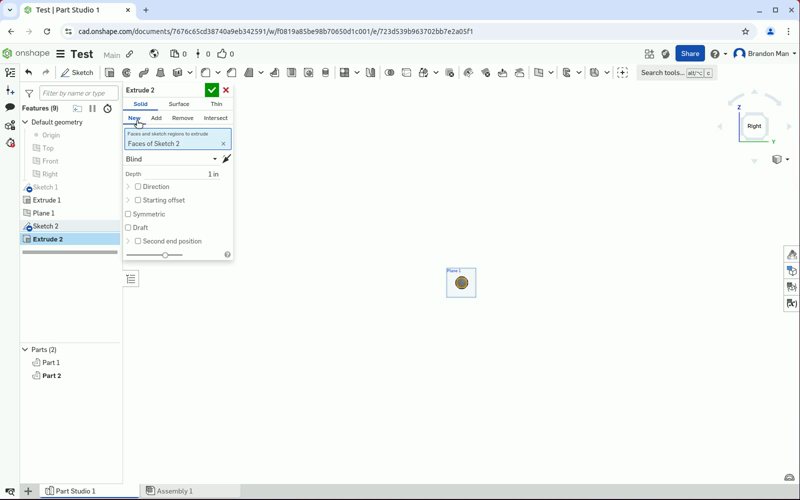
key(tab, 4)
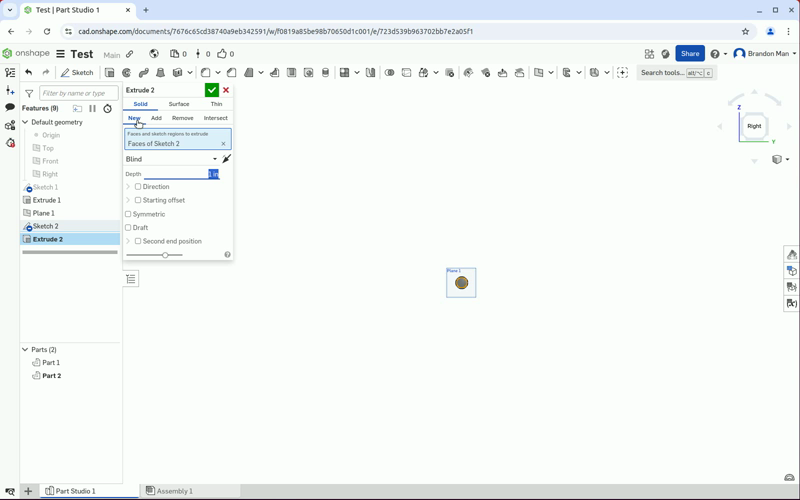
text(7.703)
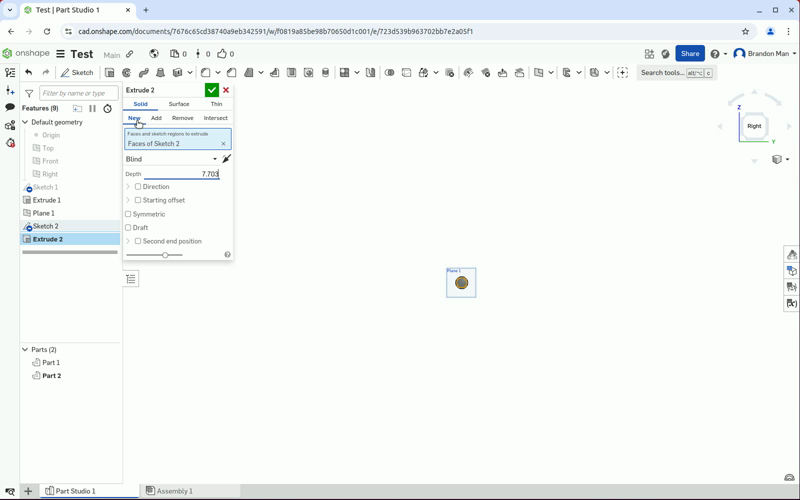
key(enter)
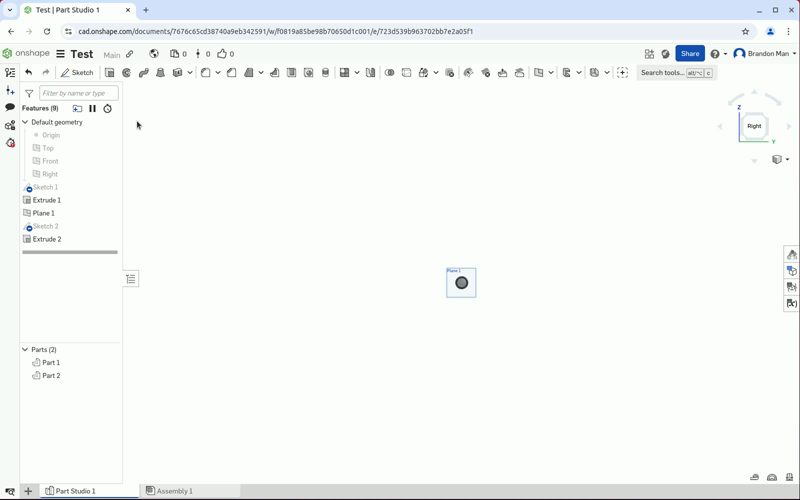
key(shift+h)
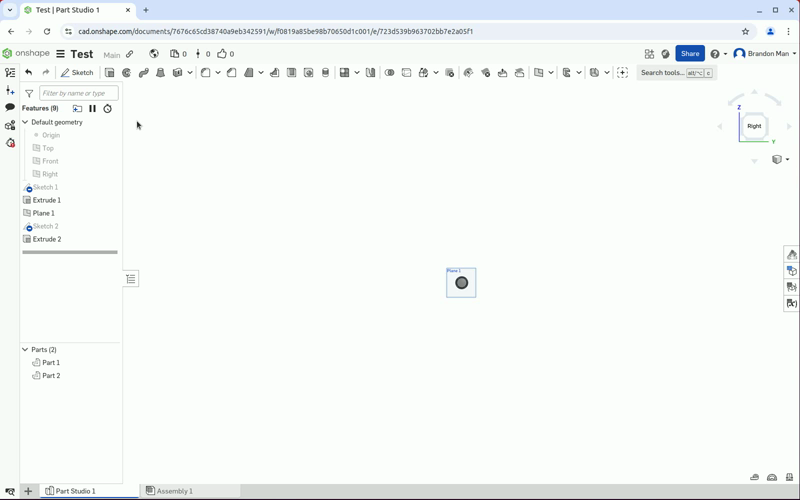
key(shift+h)
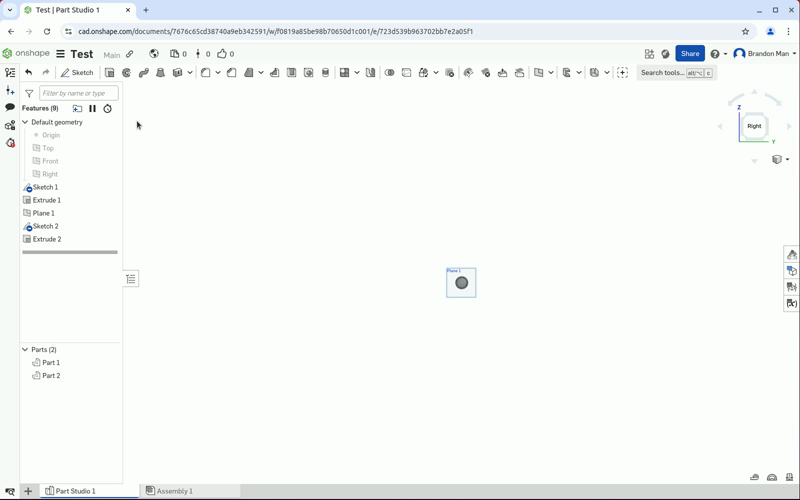
key(shift+7)
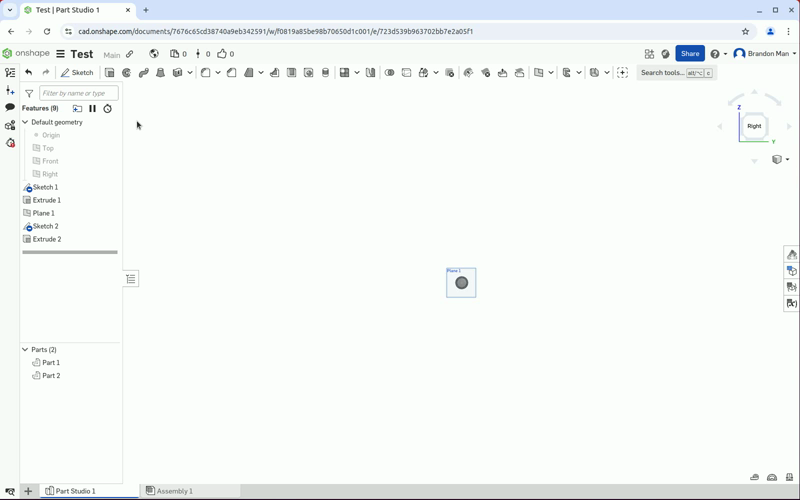
key(right, 2)
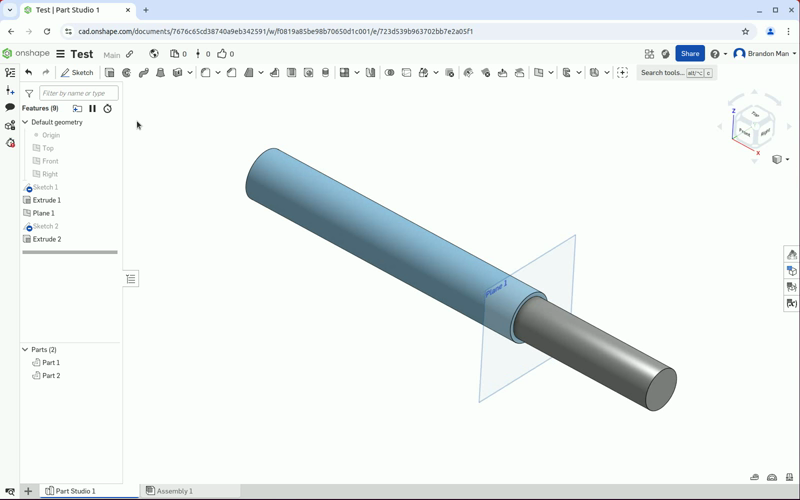
key(down, 2)
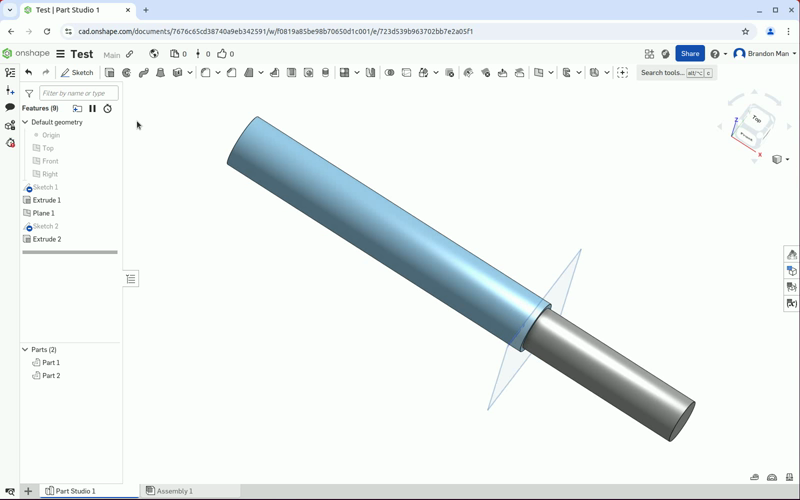
key(up, 2)
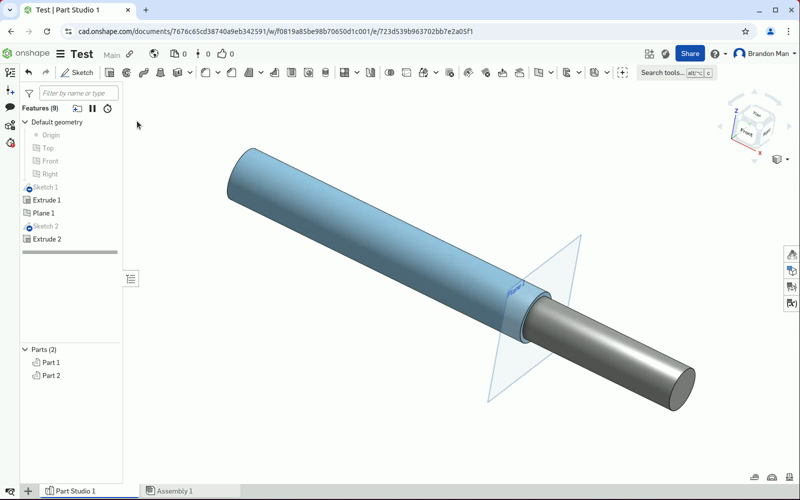
key(left, 2)
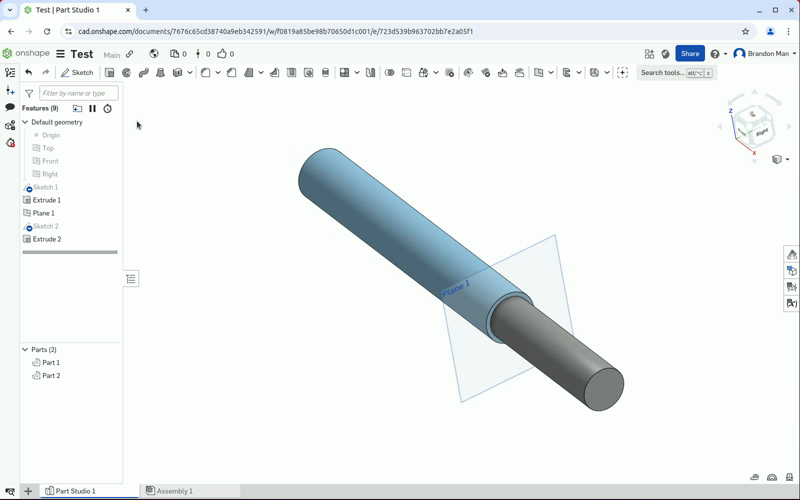
mouse_move(73, 189)
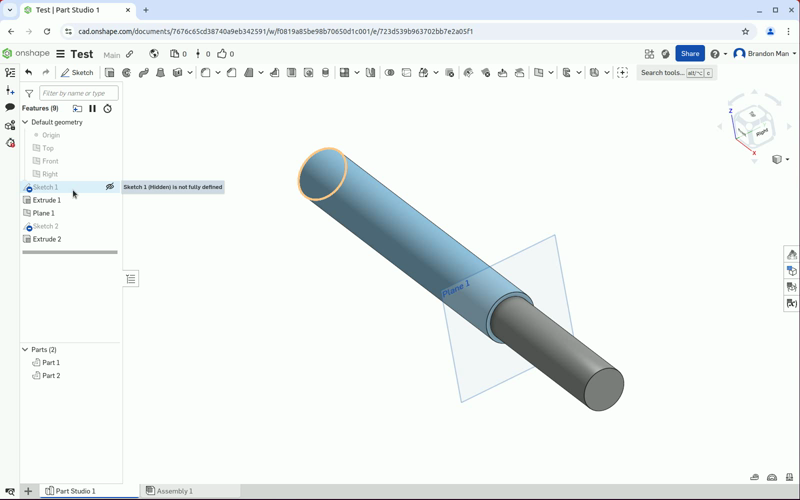
click(73, 189)